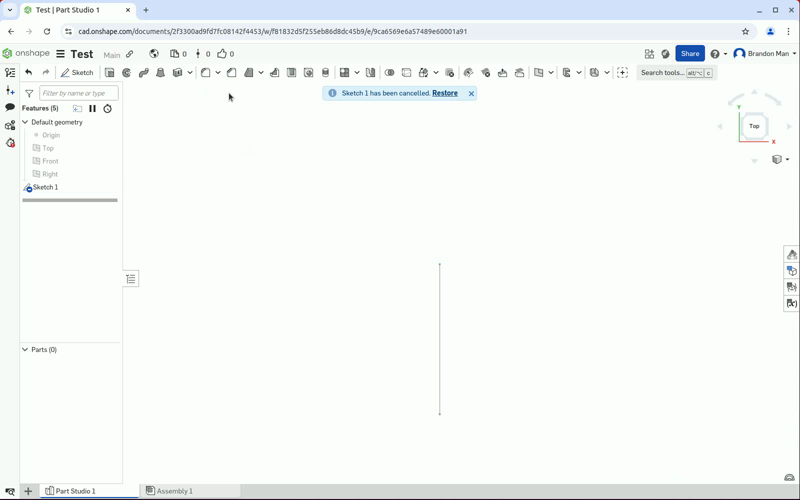
key(shift+h)
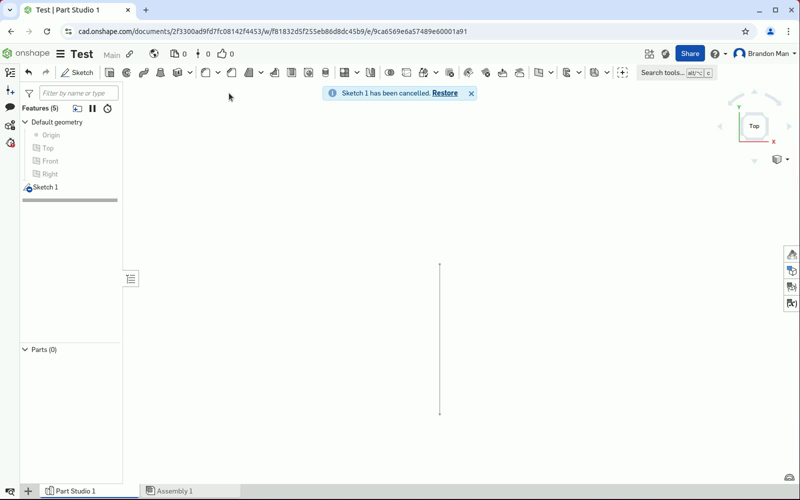
key(shift+s)
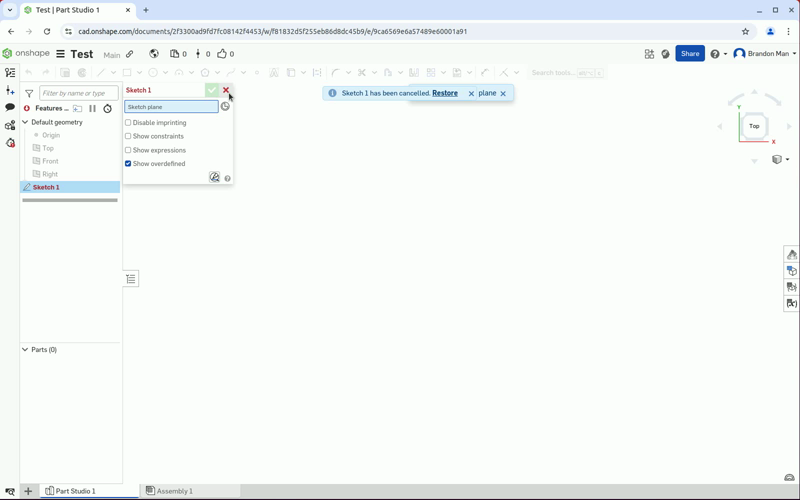
mouse_move(73, 150)
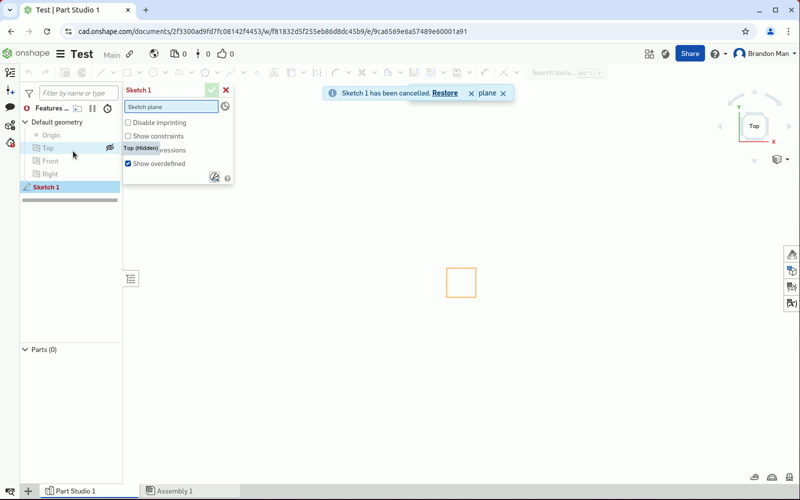
click(73, 150)
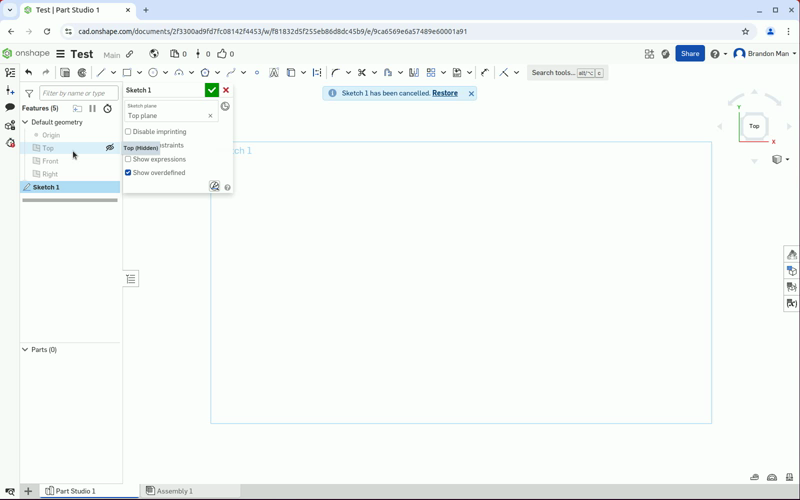
mouse_move(73, 352)
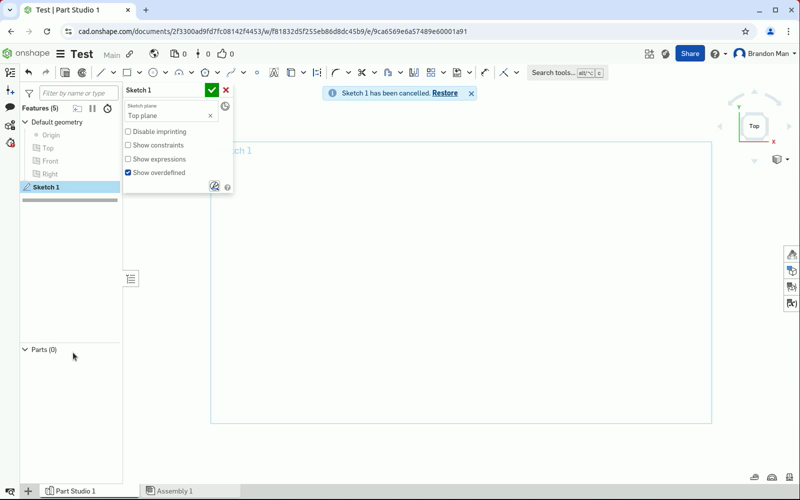
key(y)
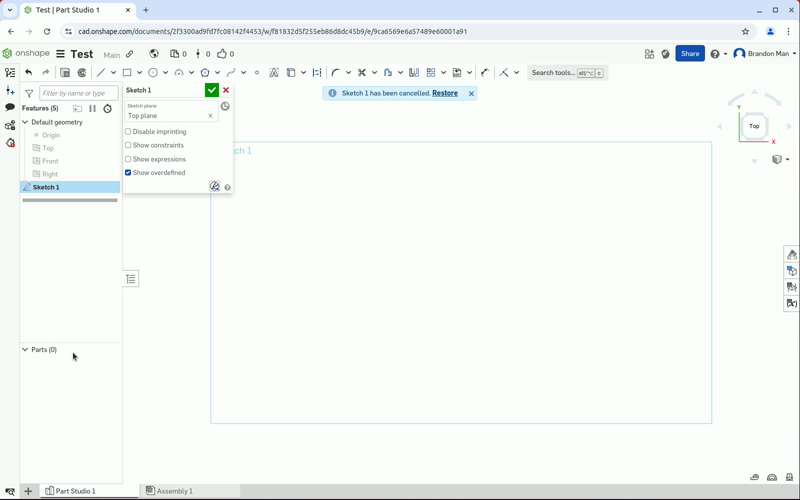
key(c)
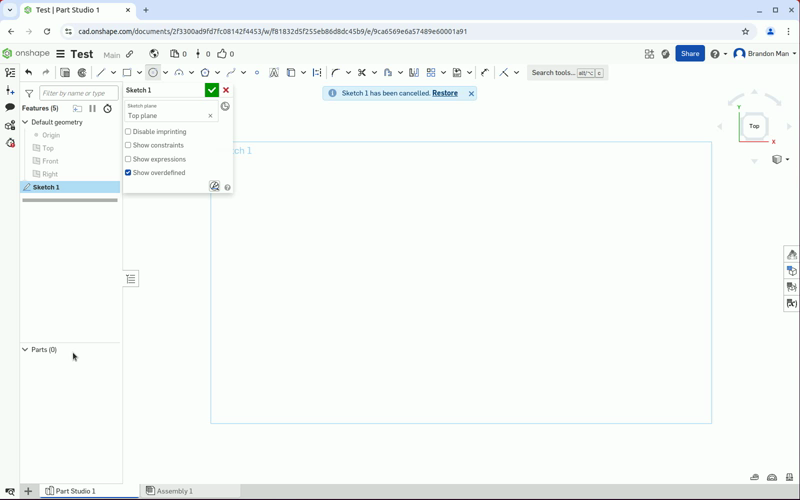
key_down(shift)
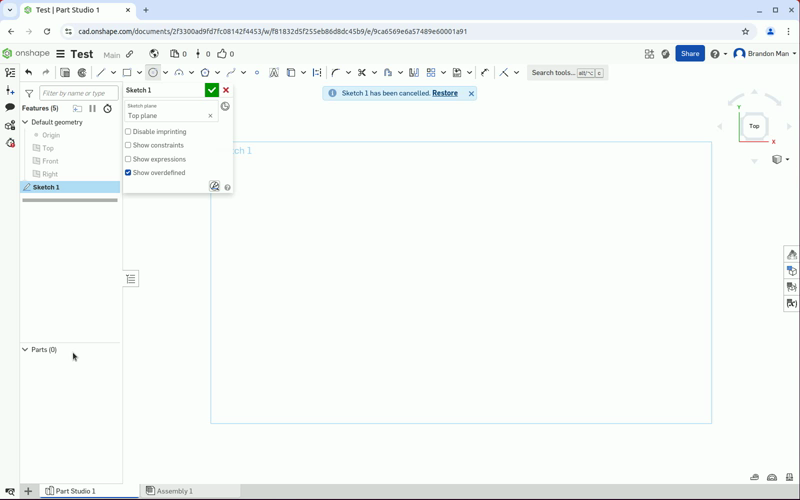
mouse_move(461, 282)
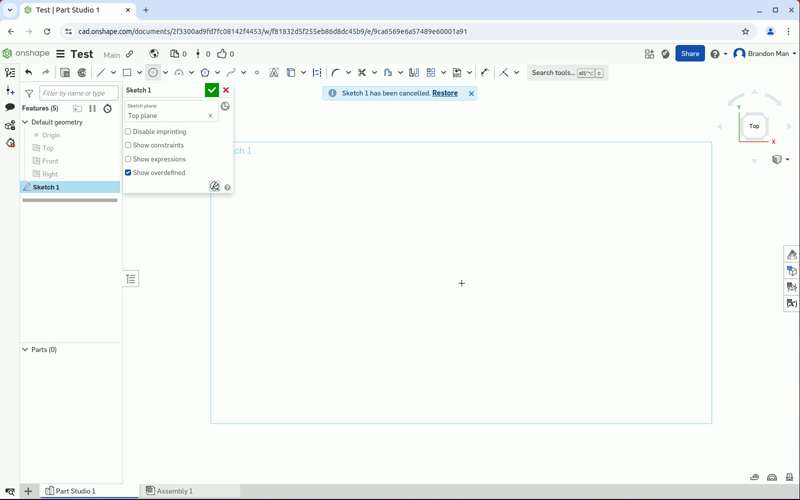
click(461, 282)
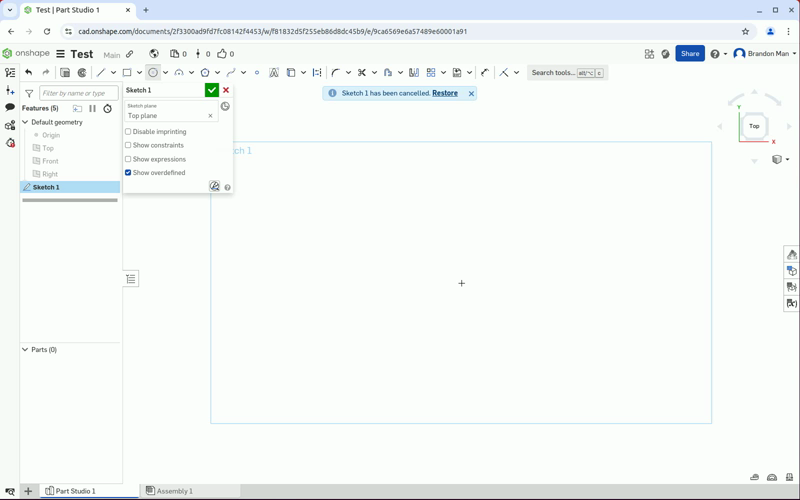
key_up(shift)
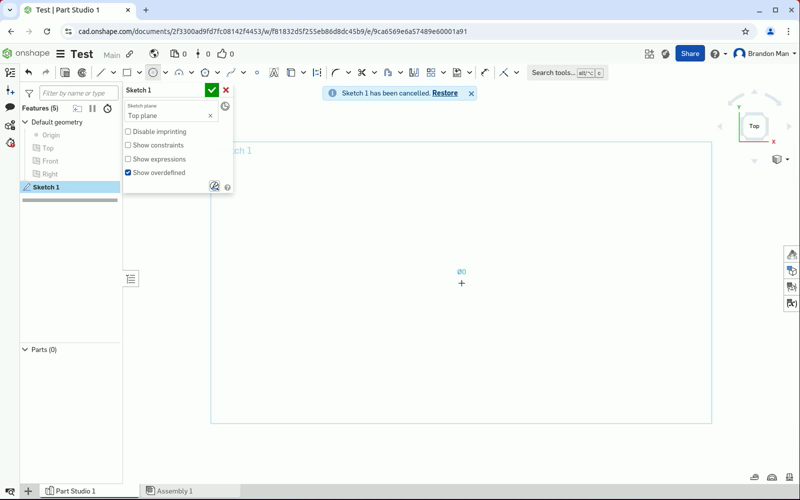
mouse_move(479, 282)
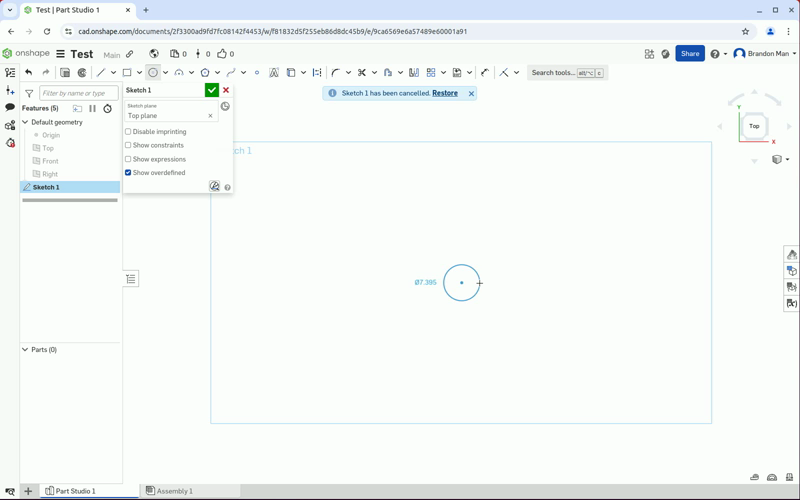
click(479, 282)
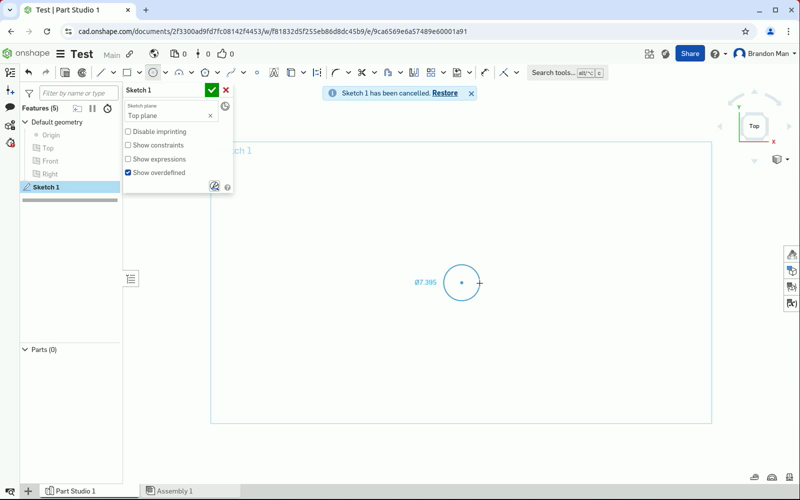
key(esc)
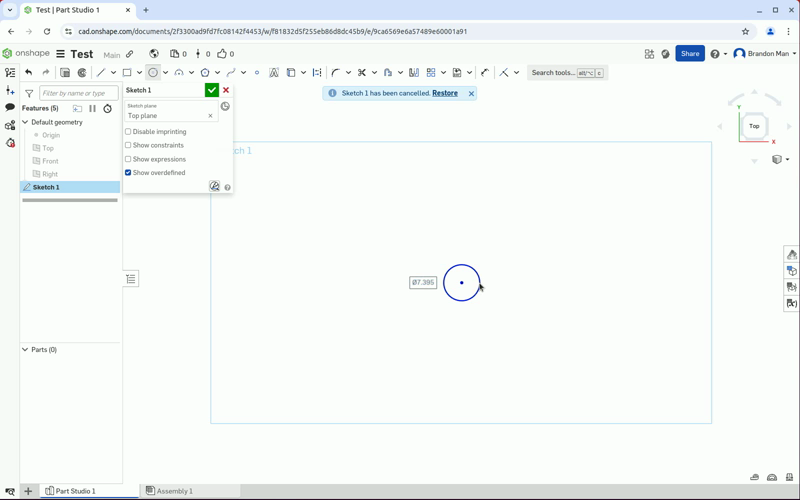
key(c)
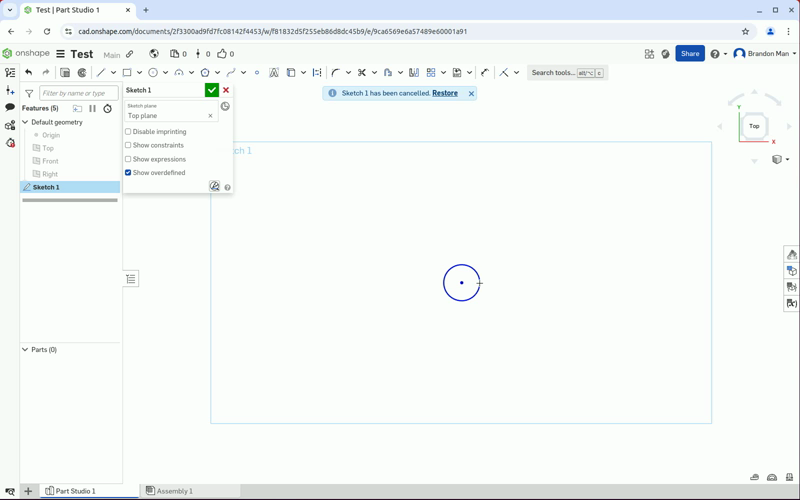
key_down(shift)
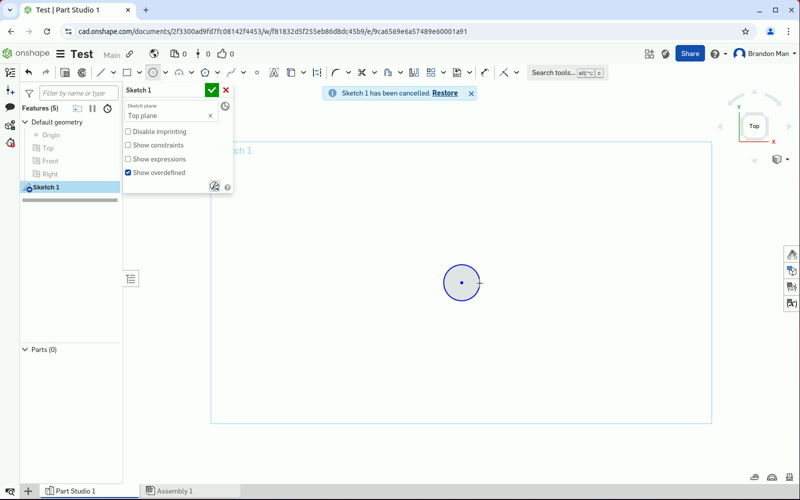
mouse_move(461, 282)
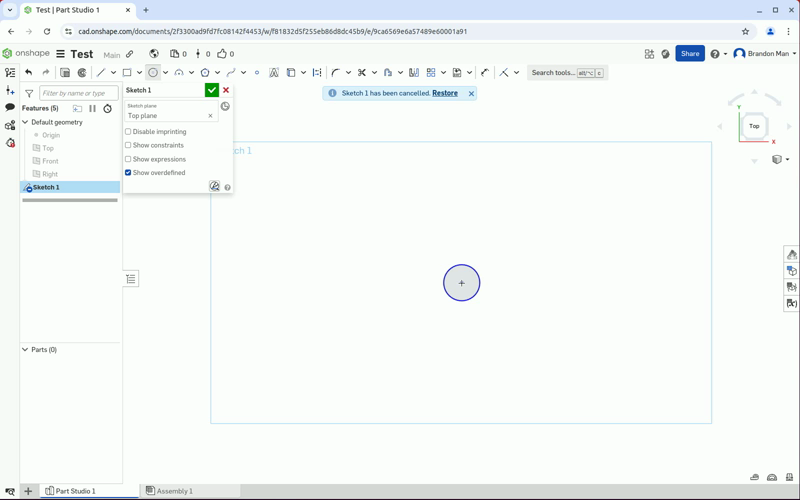
click(461, 282)
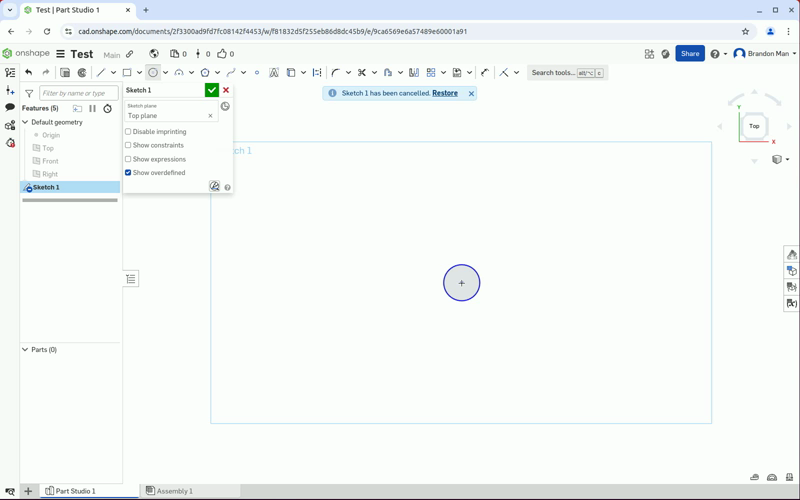
key_up(shift)
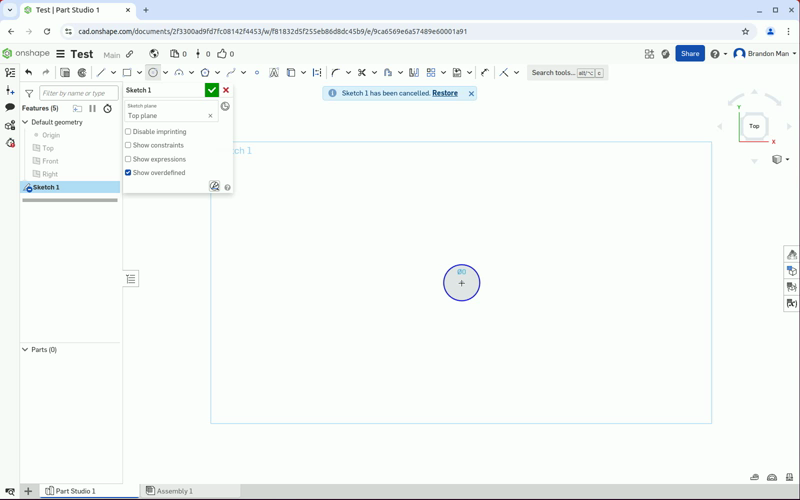
mouse_move(473, 282)
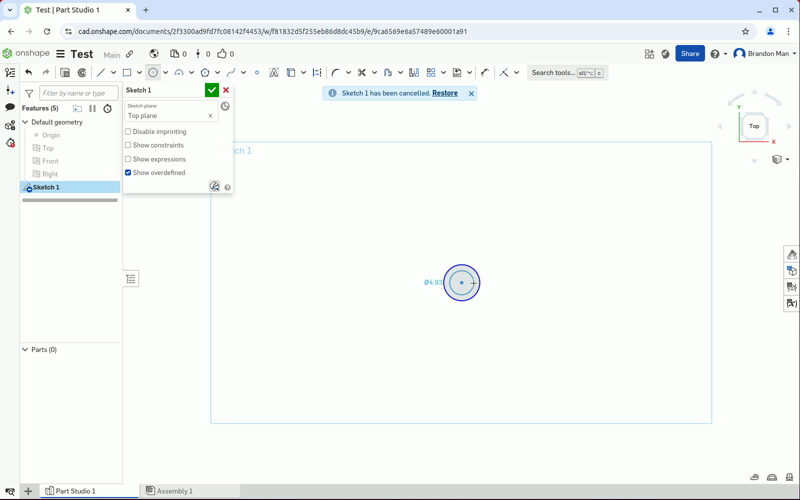
click(473, 282)
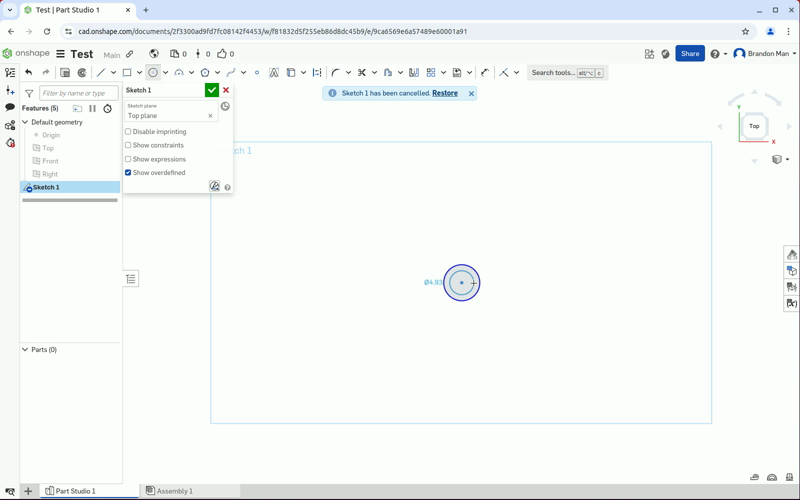
key(esc)
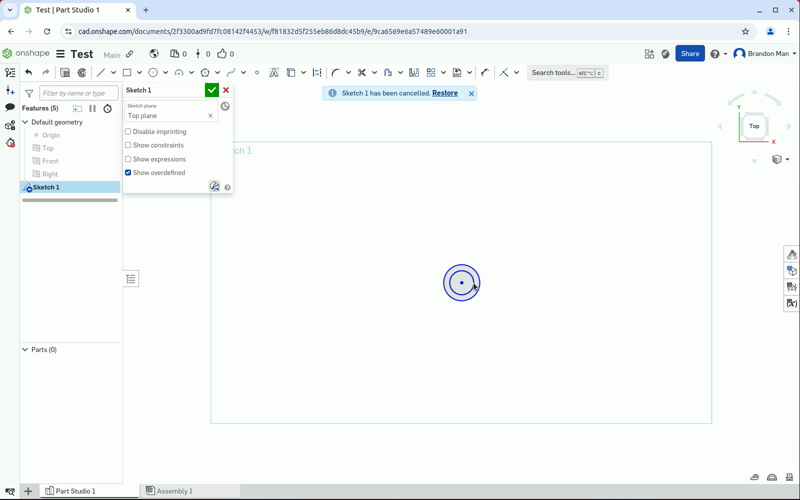
mouse_move(451, 273)
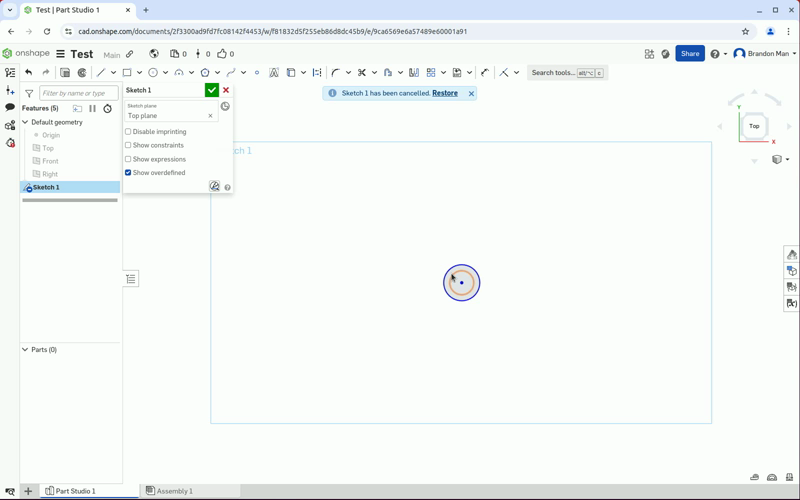
scroll(6)
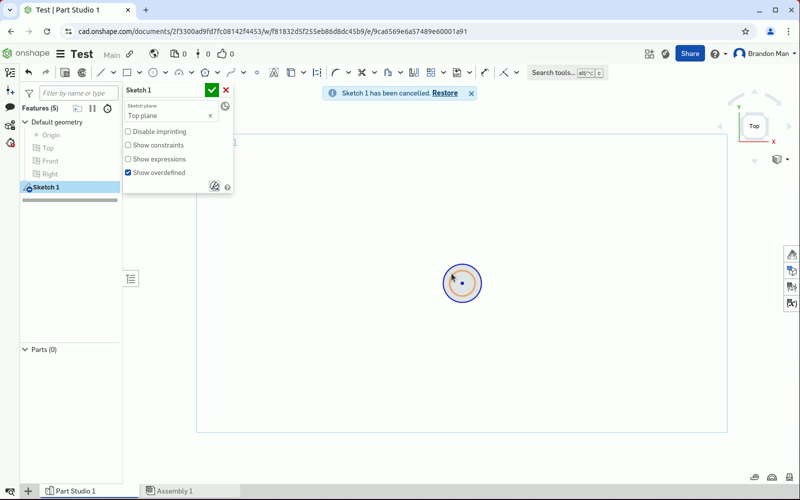
scroll(6)
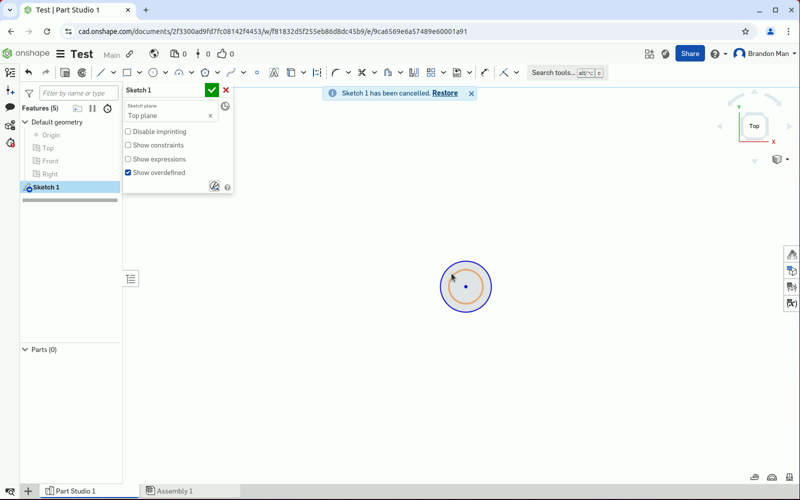
scroll(6)
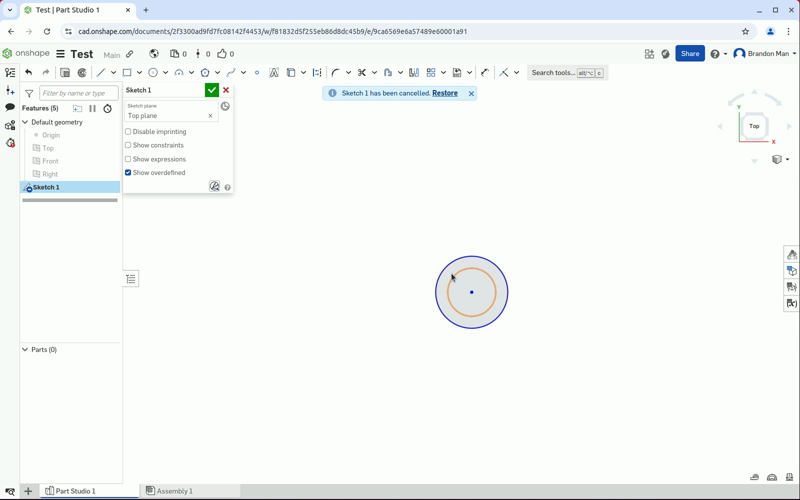
scroll(6)
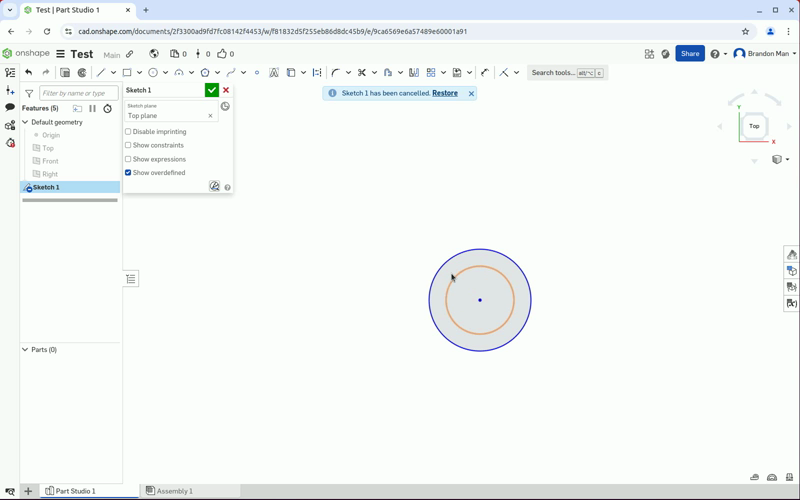
scroll(6)
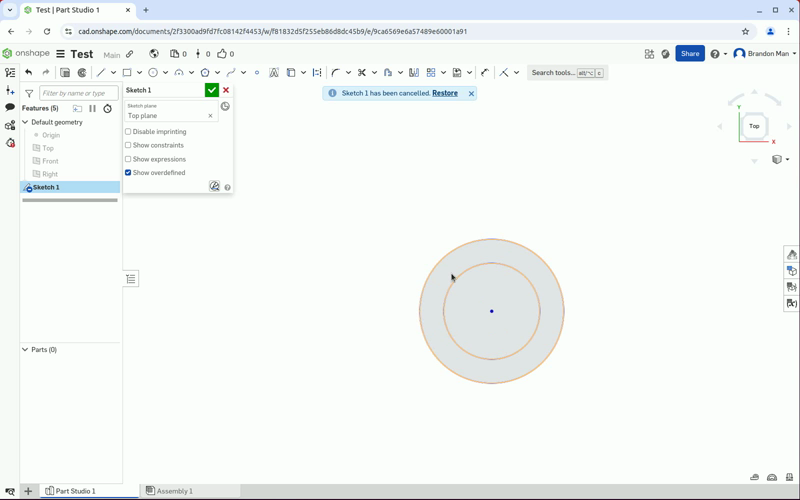
scroll(6)
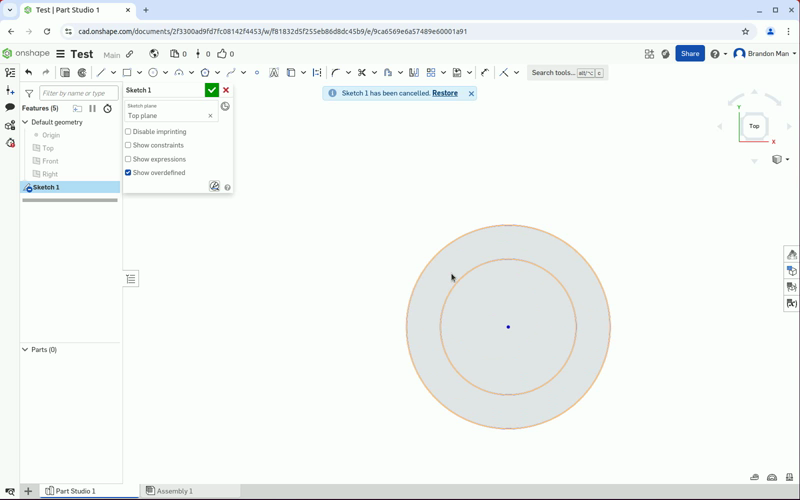
scroll(6)
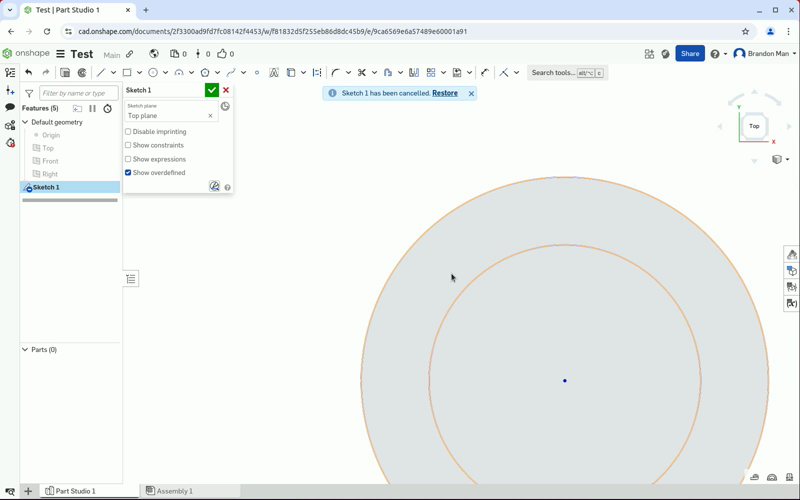
click(451, 273)
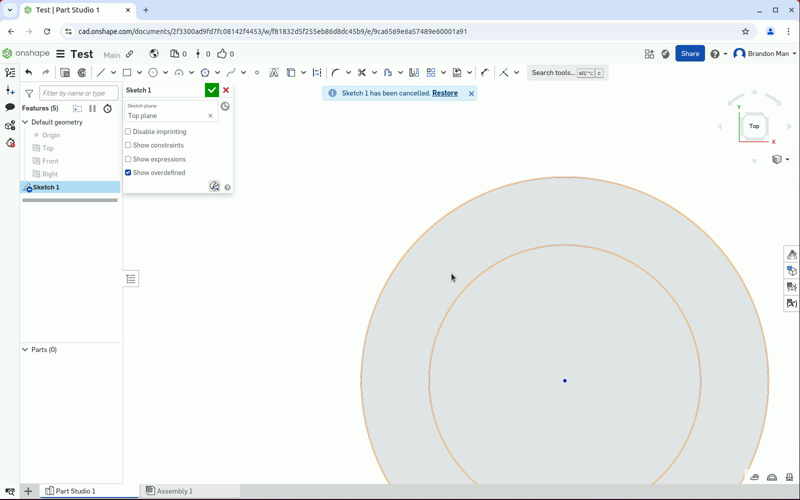
scroll(-6)
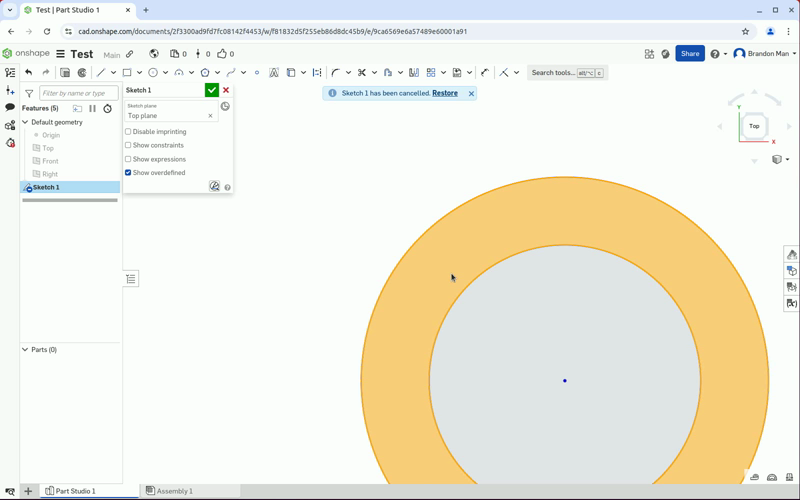
scroll(-6)
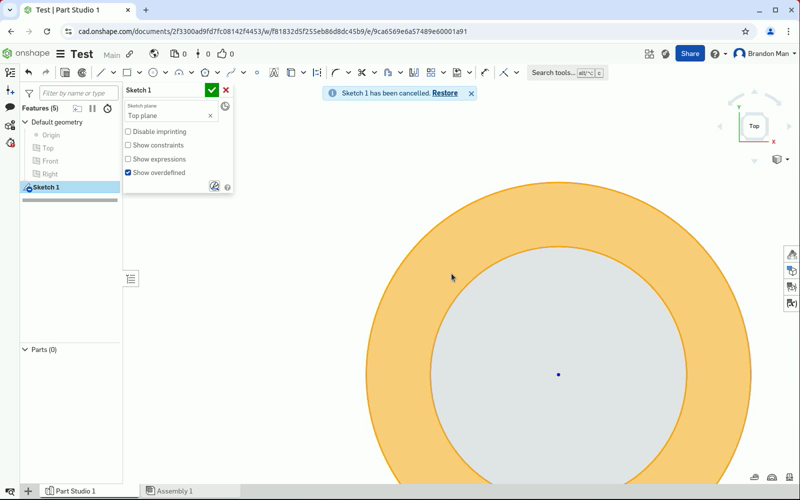
scroll(-6)
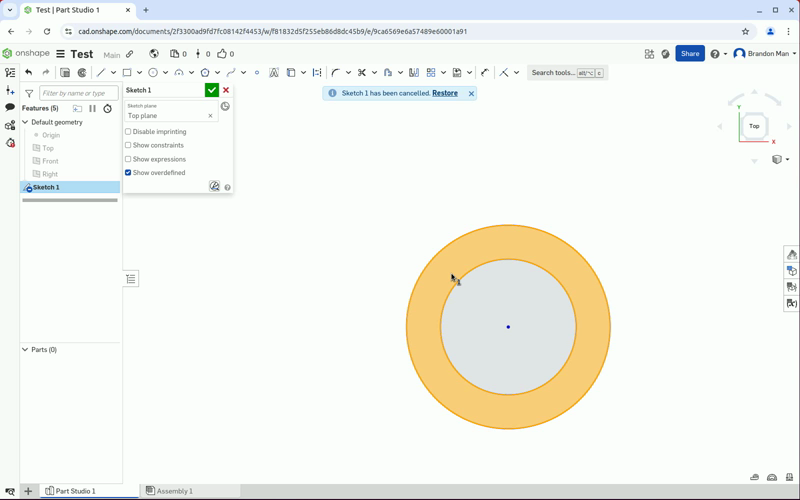
scroll(-6)
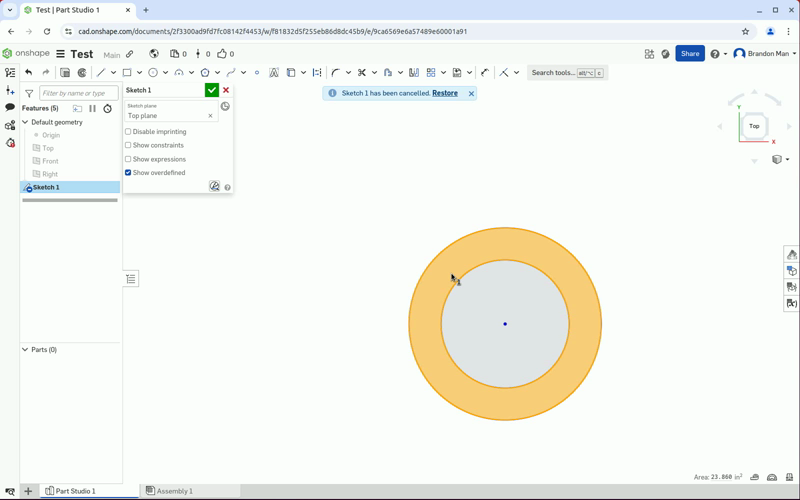
scroll(-6)
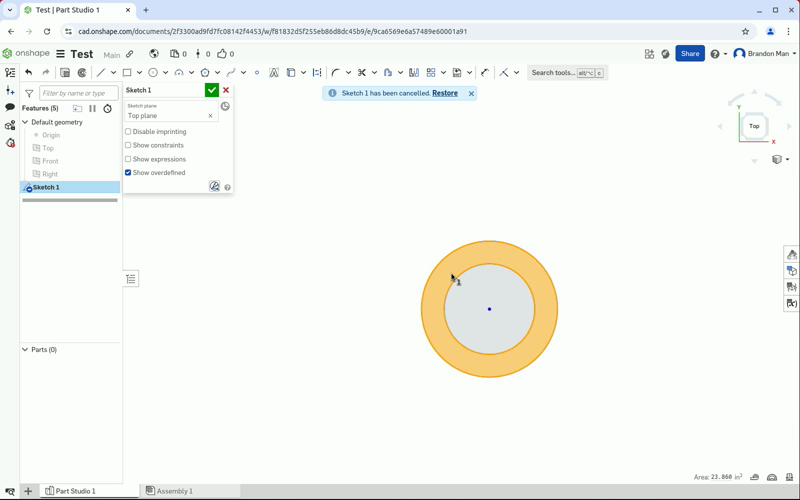
scroll(-6)
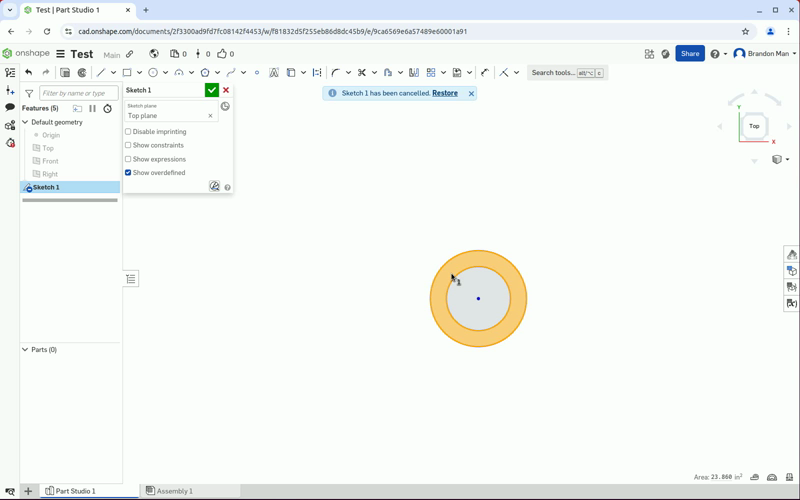
scroll(-6)
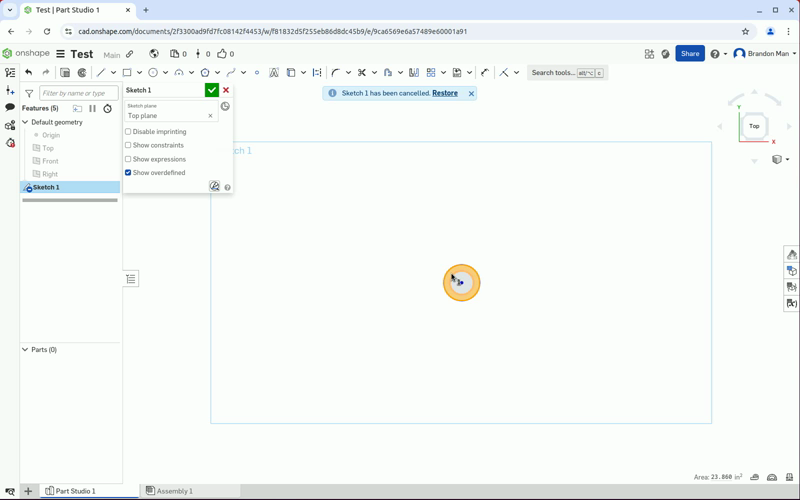
mouse_move(73, 352)
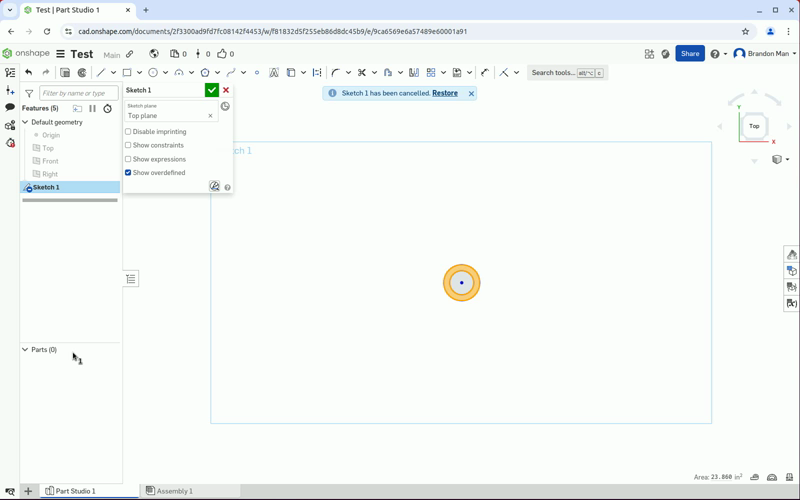
key(shift+y)
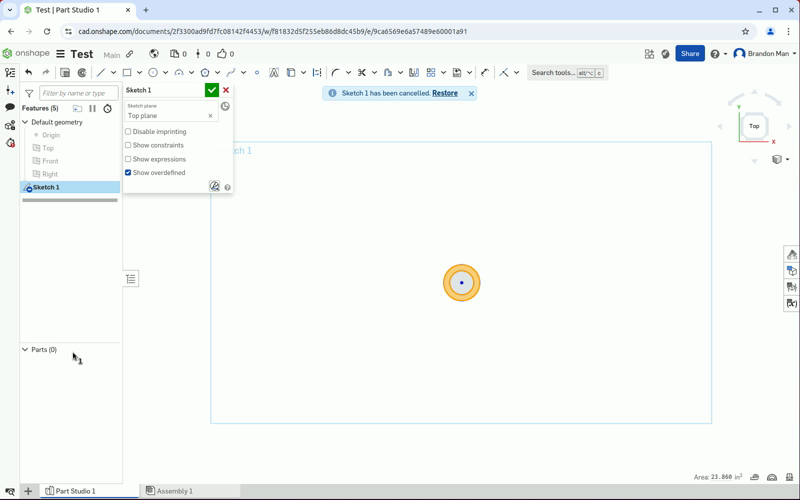
key(shift+e)
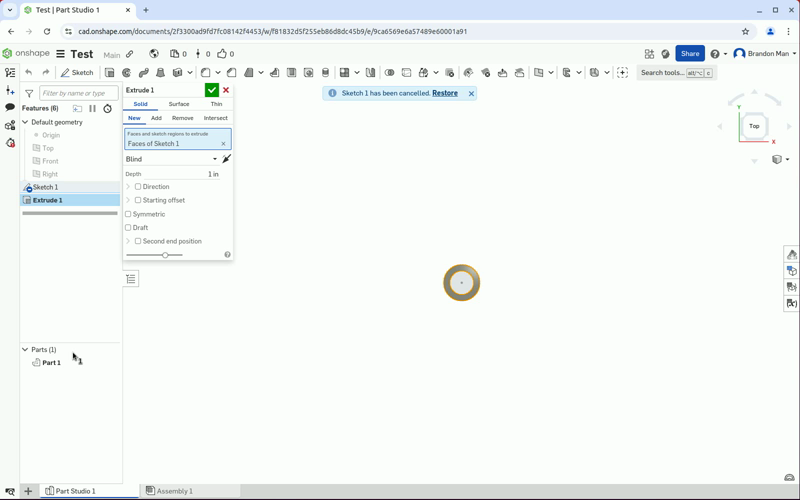
mouse_move(143, 106)
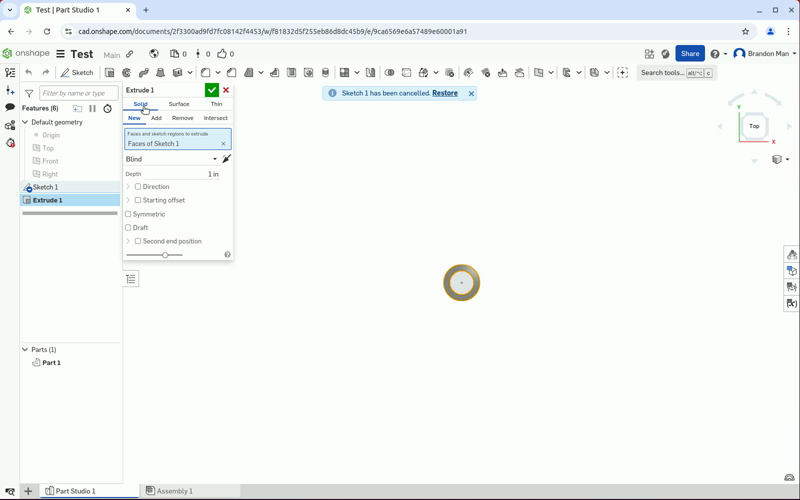
click(143, 106)
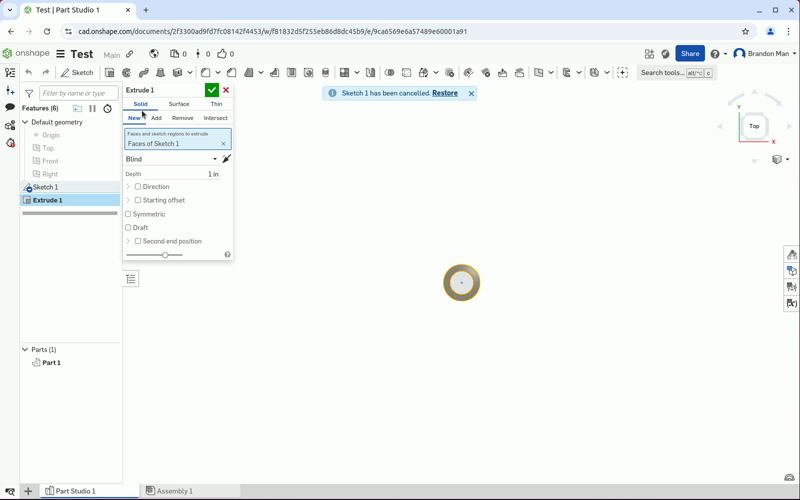
mouse_move(137, 120)
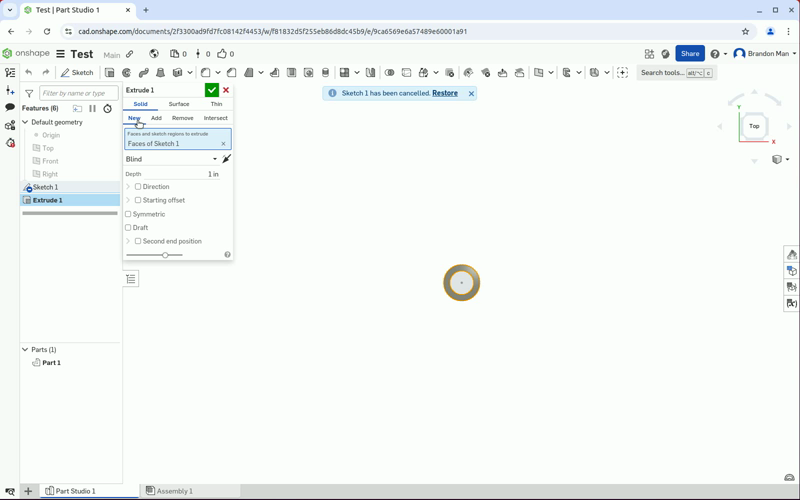
click(137, 120)
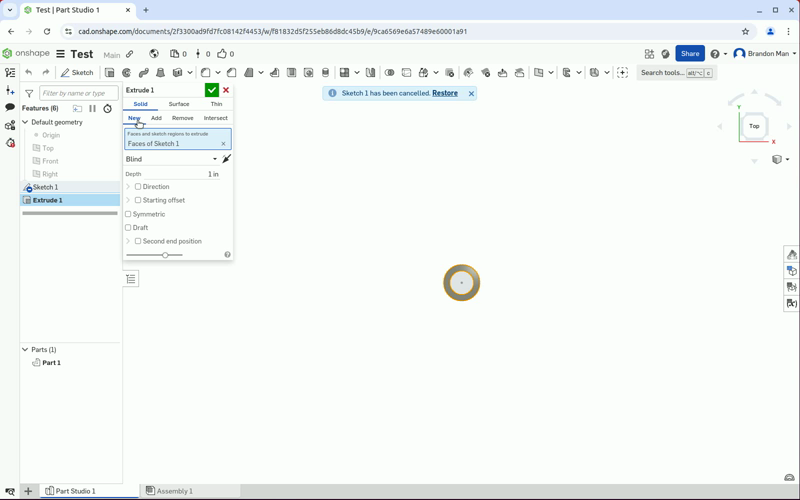
key(tab, 4)
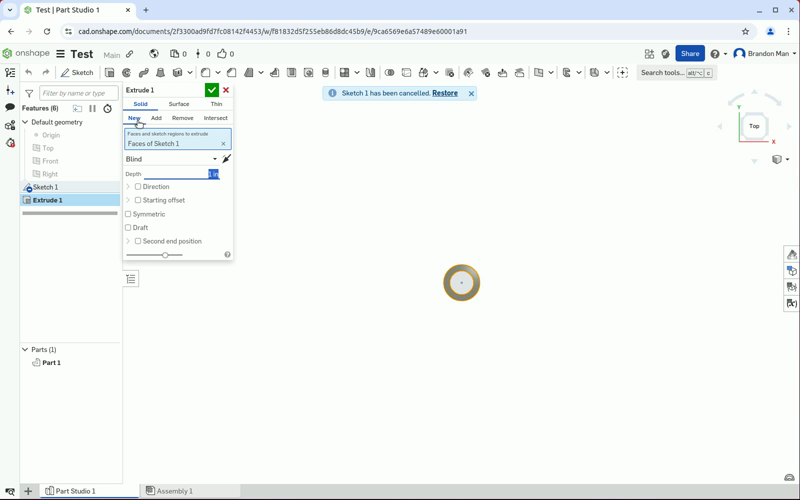
text(23.108)
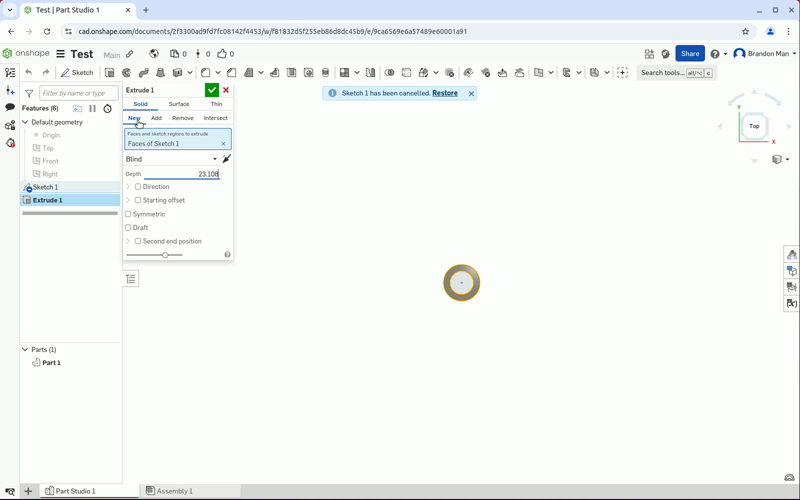
key(enter)
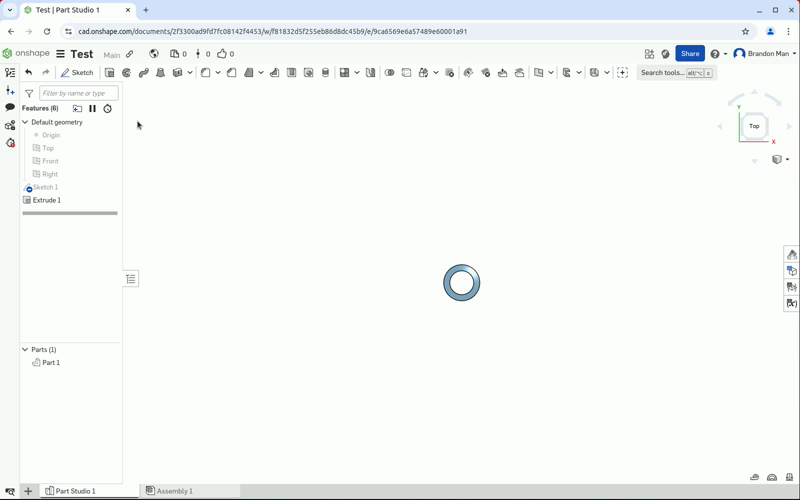
key(shift+h)
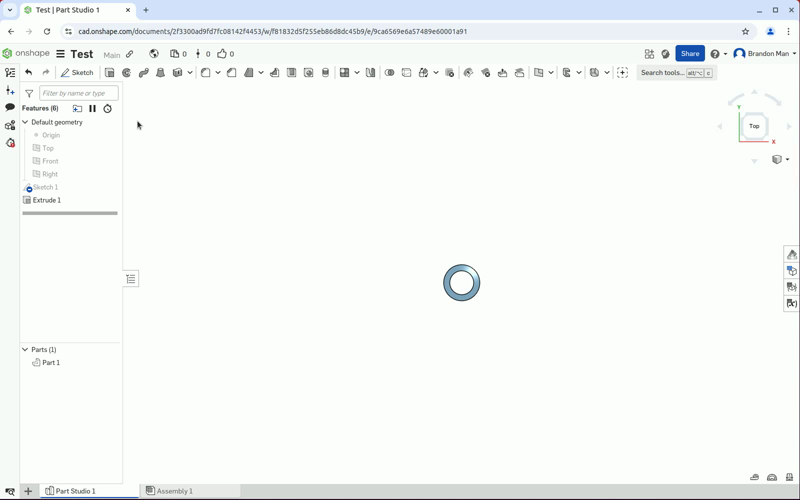
key(shift+h)
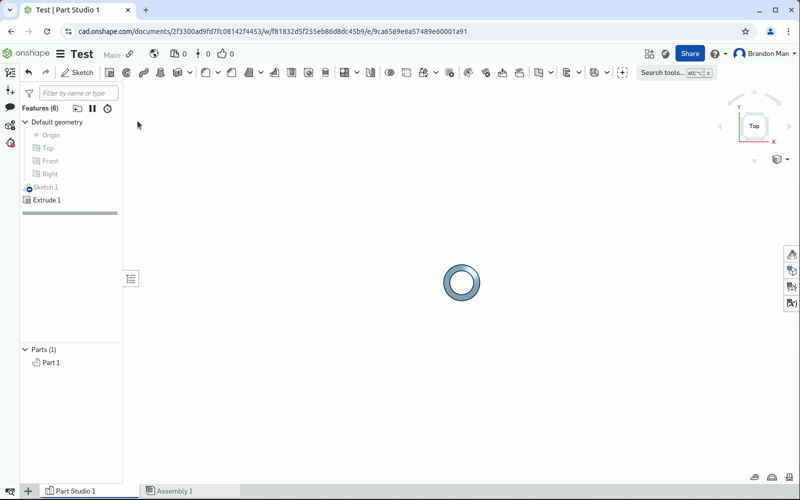
mouse_move(73, 189)
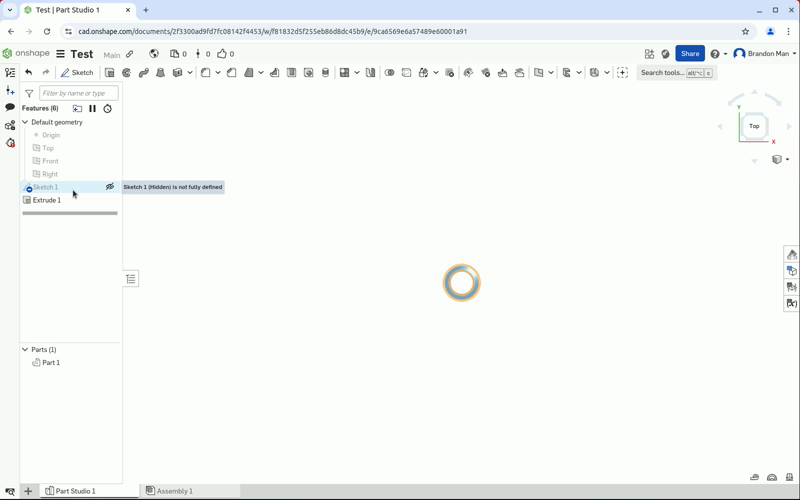
click(73, 189)
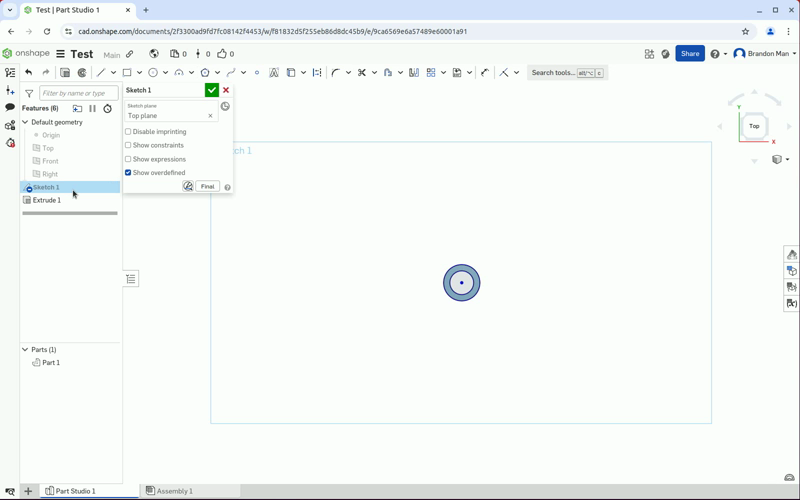
mouse_move(229, 92)
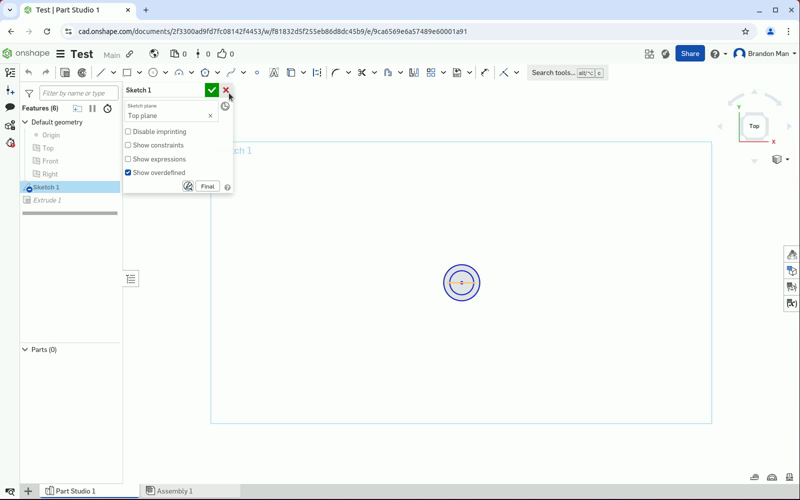
click(229, 92)
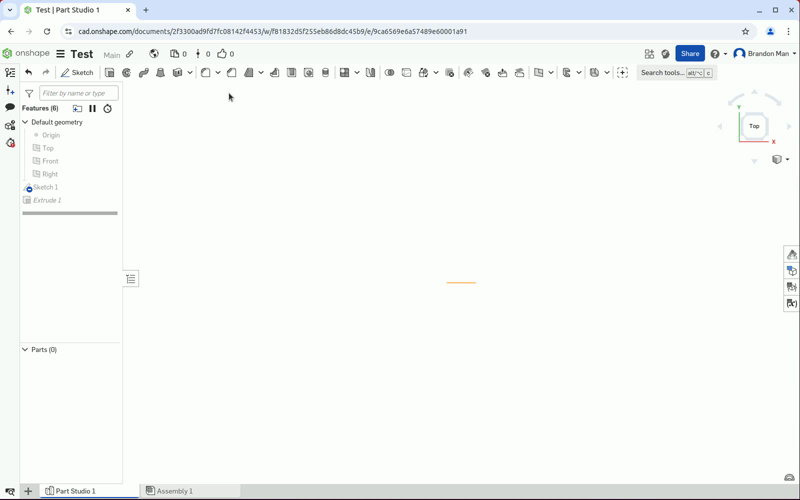
mouse_move(73, 352)
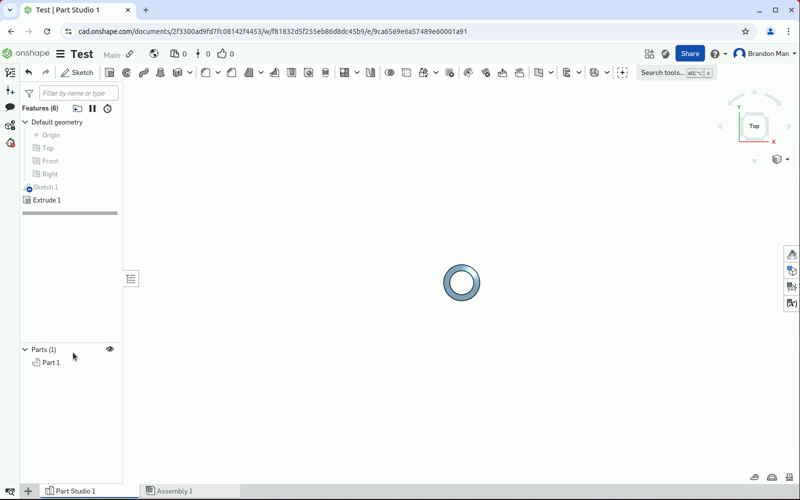
key(y)
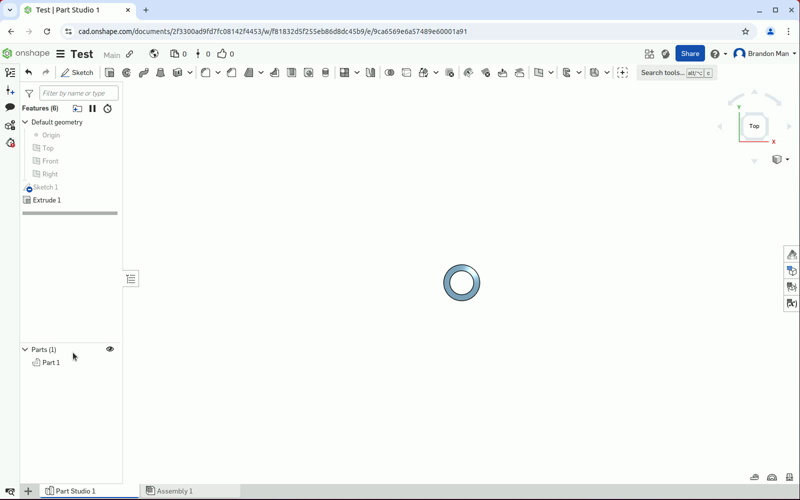
key(shift+p)
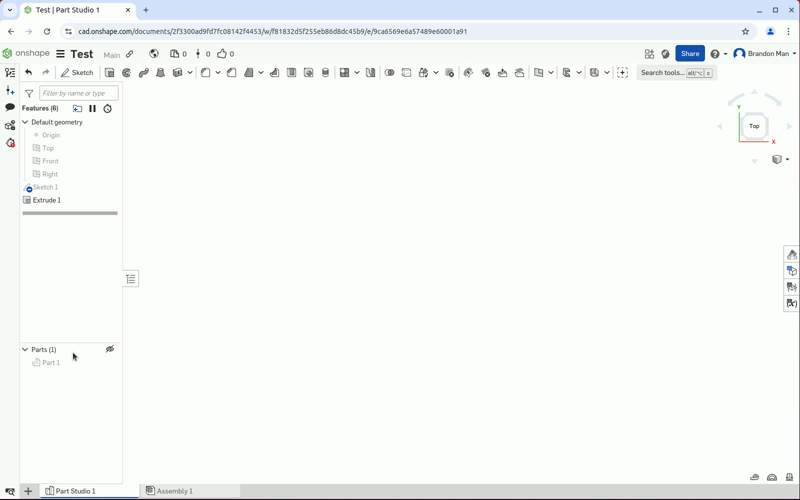
key(space)
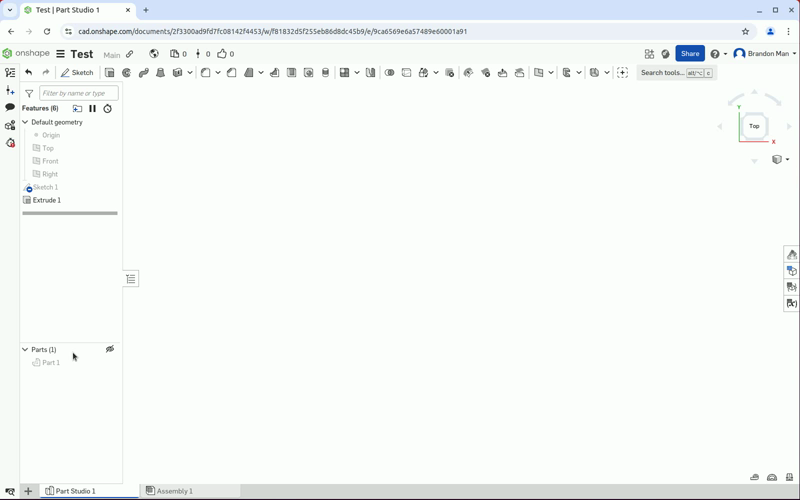
key_down(shift)
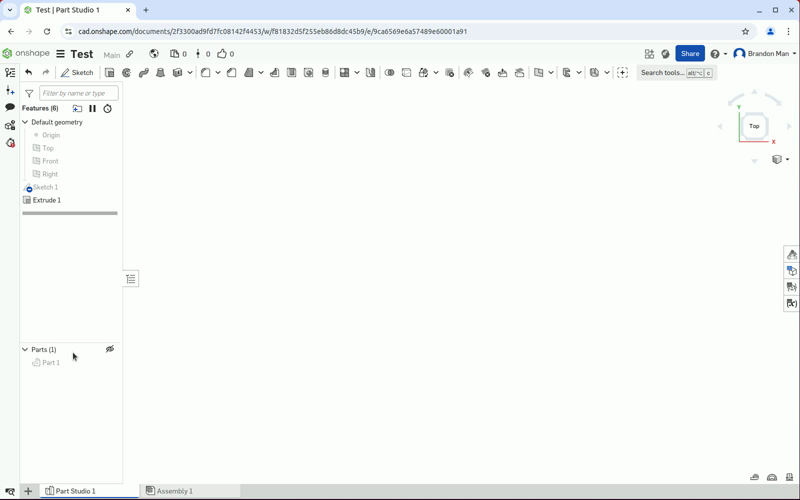
key(up)
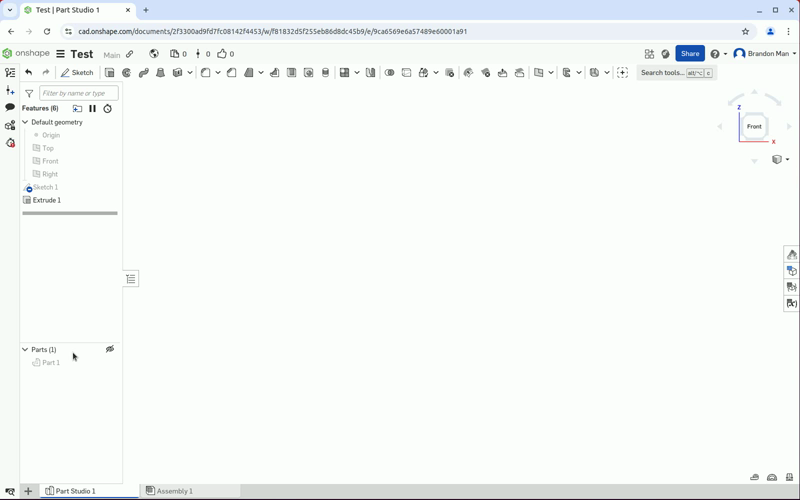
key_up(shift)
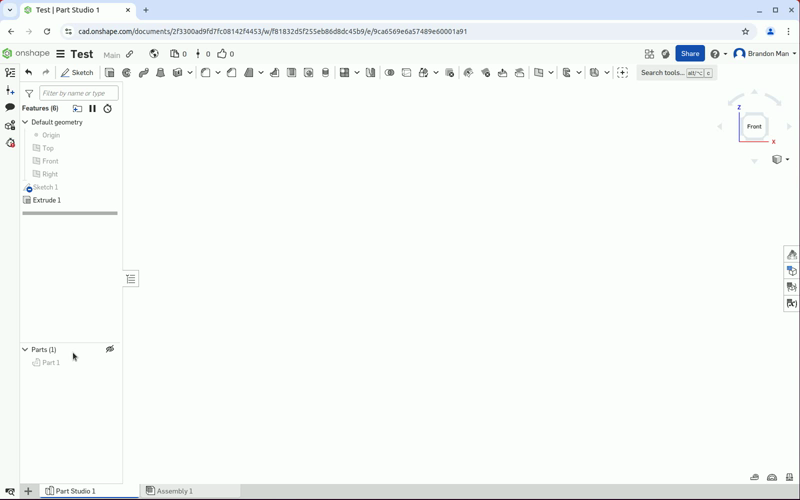
mouse_move(73, 352)
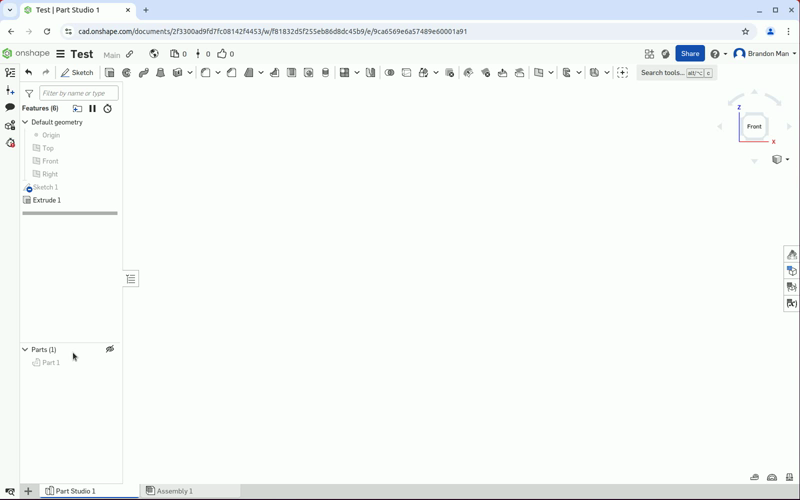
key(shift+y)
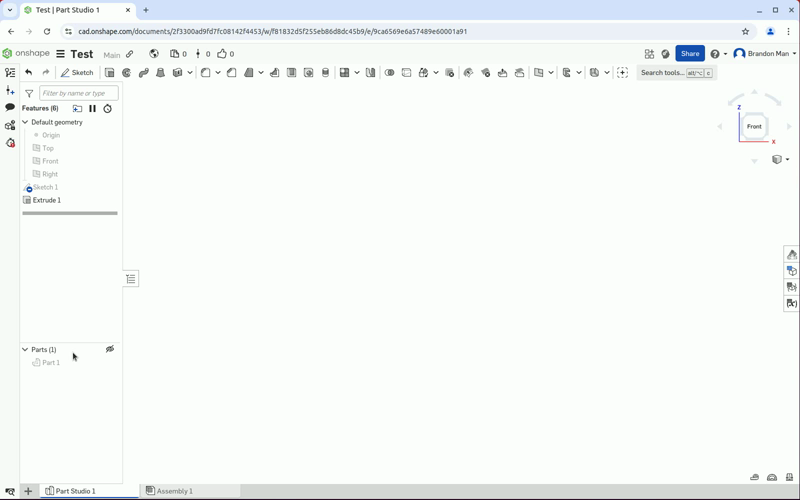
key(shift+s)
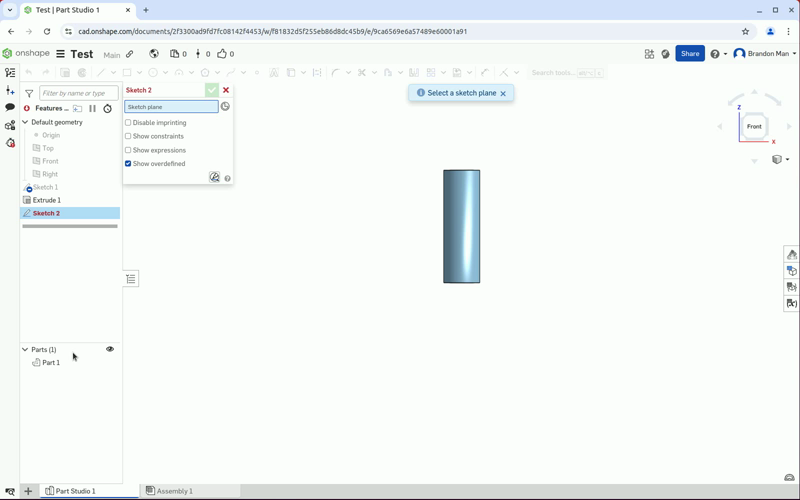
mouse_move(73, 163)
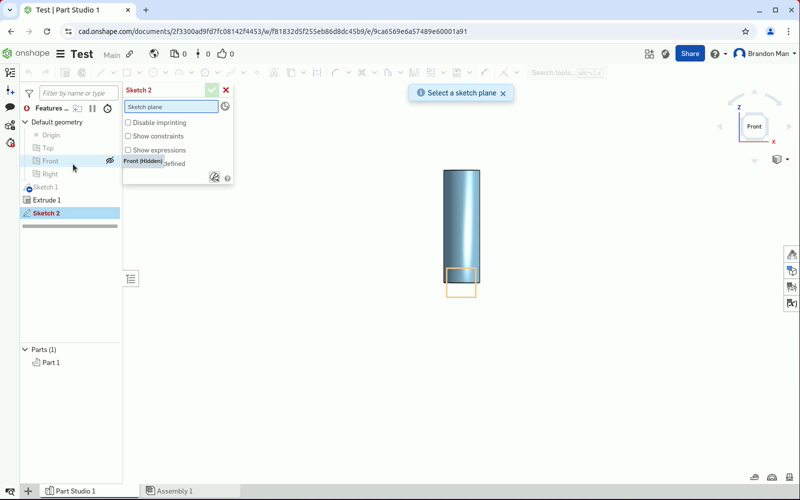
click(73, 163)
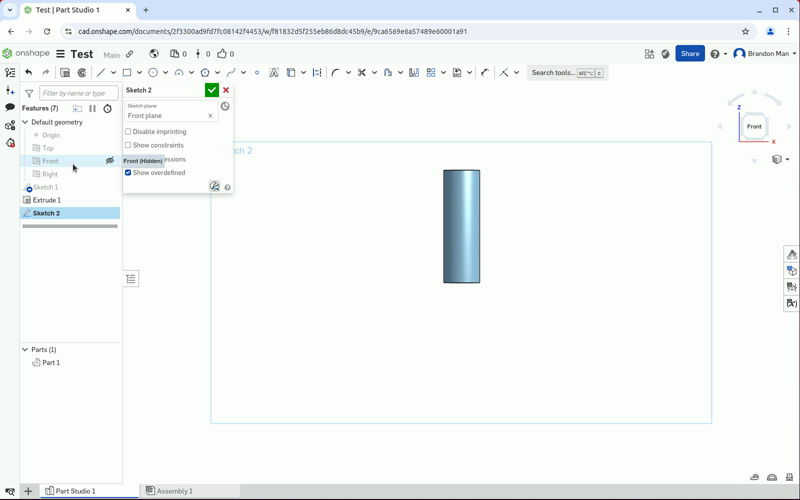
mouse_move(73, 352)
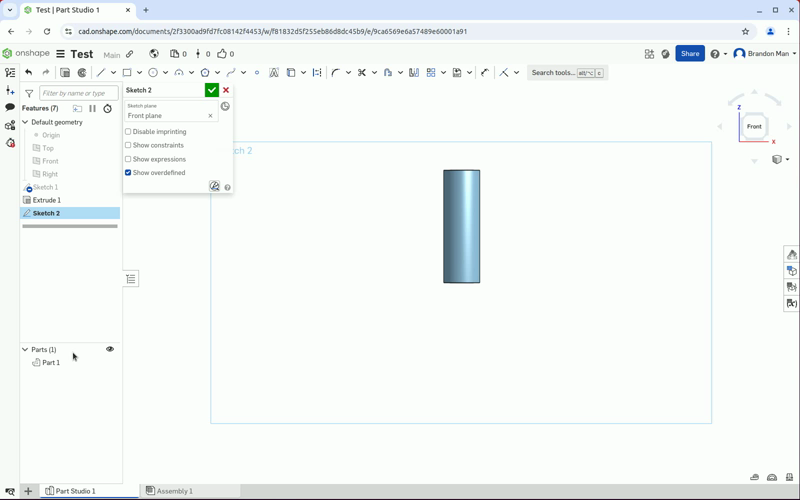
key(y)
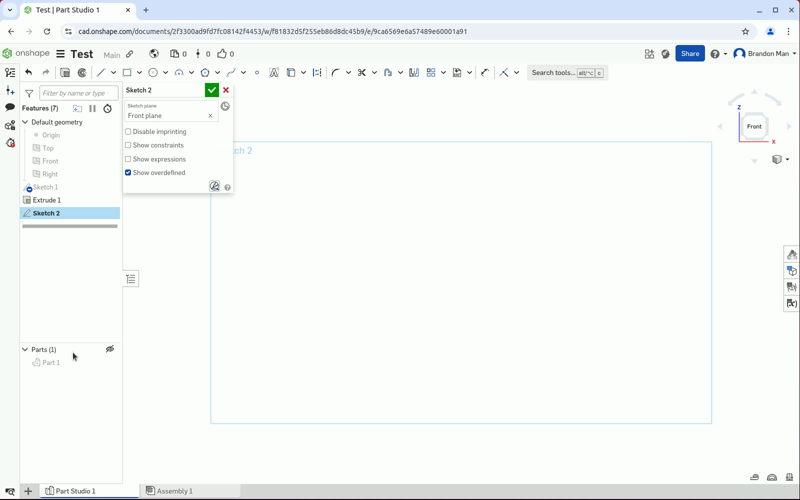
key(c)
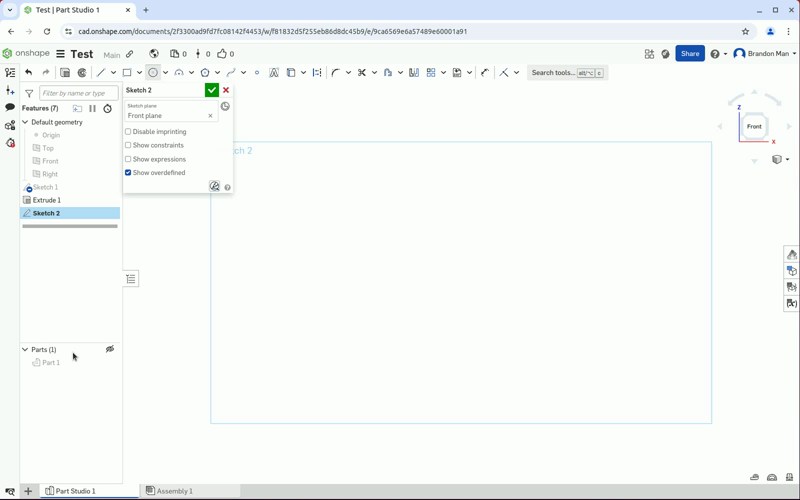
key_down(shift)
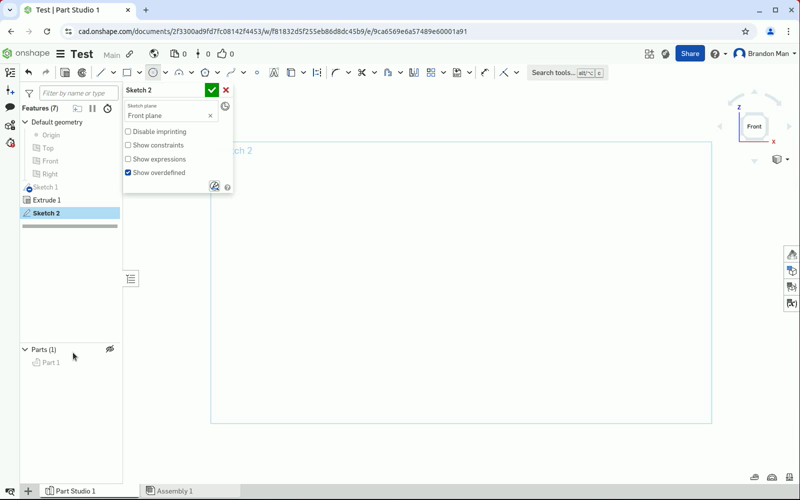
mouse_move(461, 260)
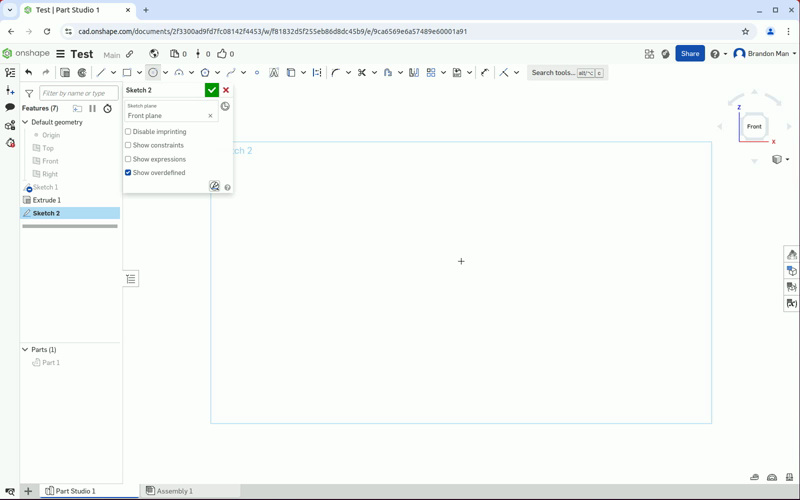
click(461, 260)
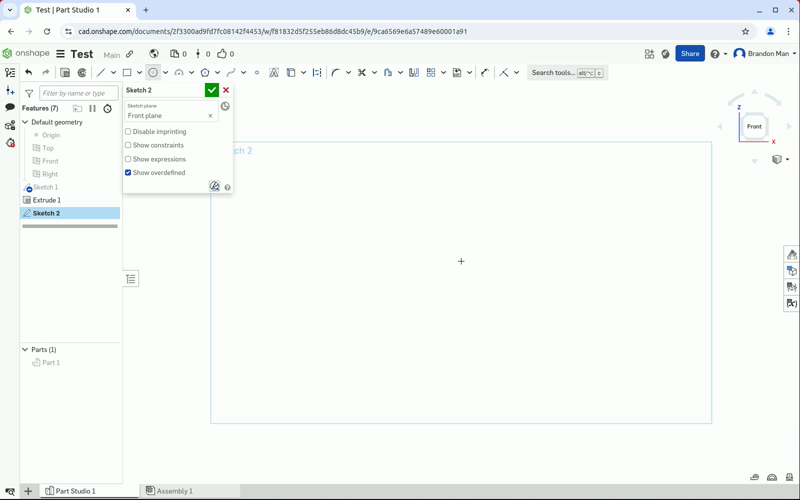
key_up(shift)
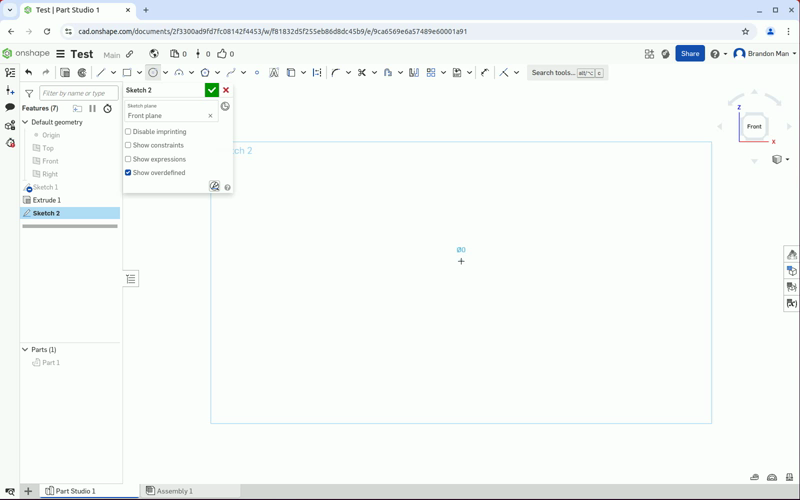
mouse_move(465, 260)
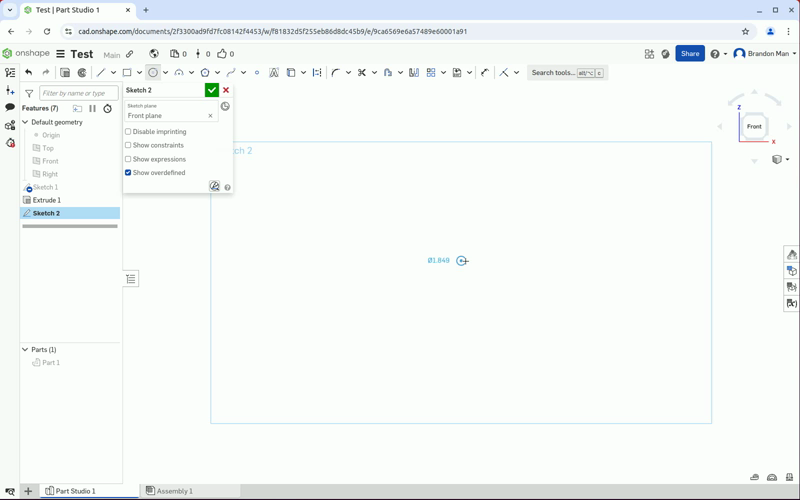
click(465, 260)
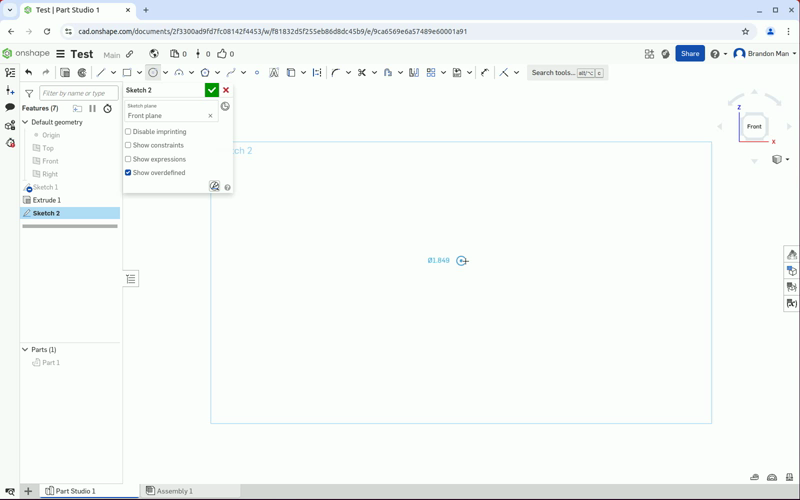
key(esc)
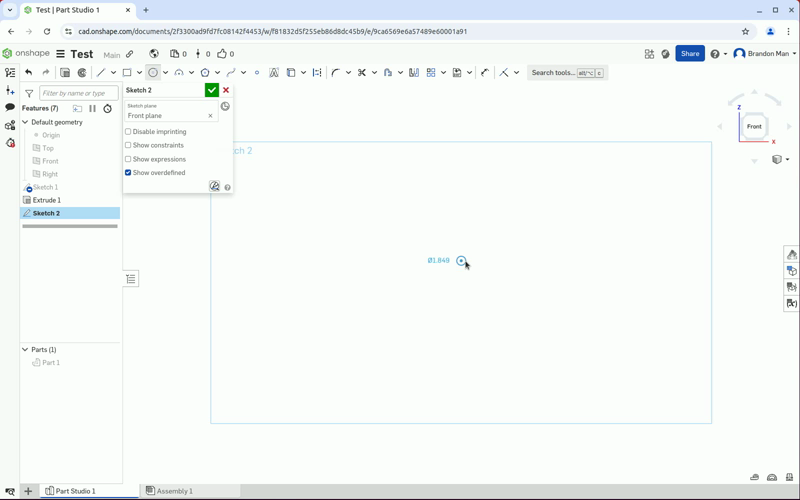
mouse_move(458, 262)
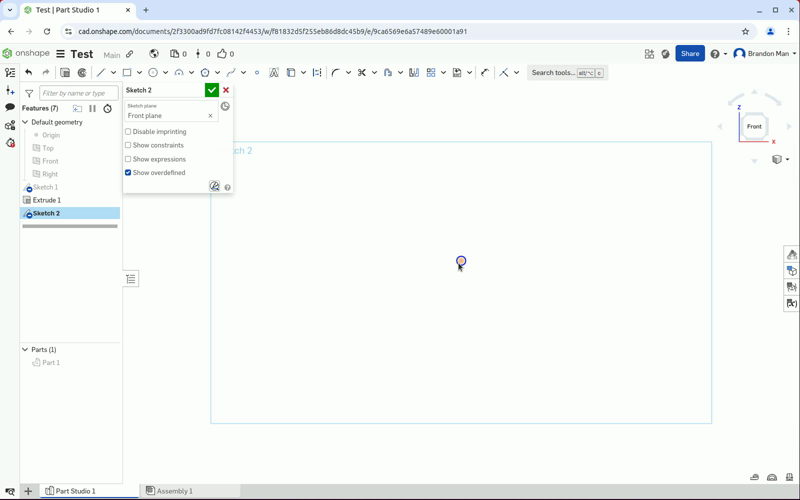
scroll(6)
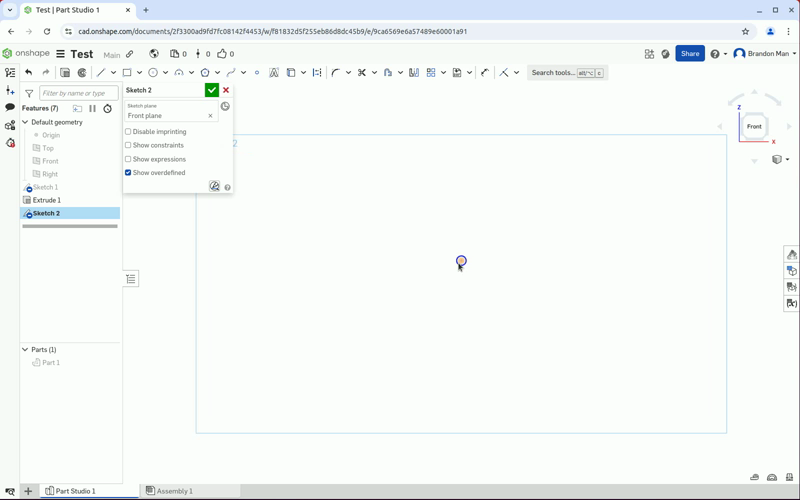
scroll(6)
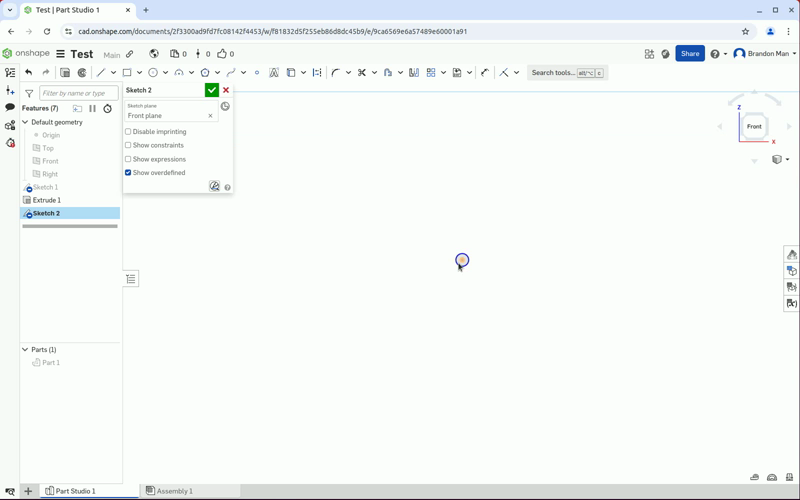
scroll(6)
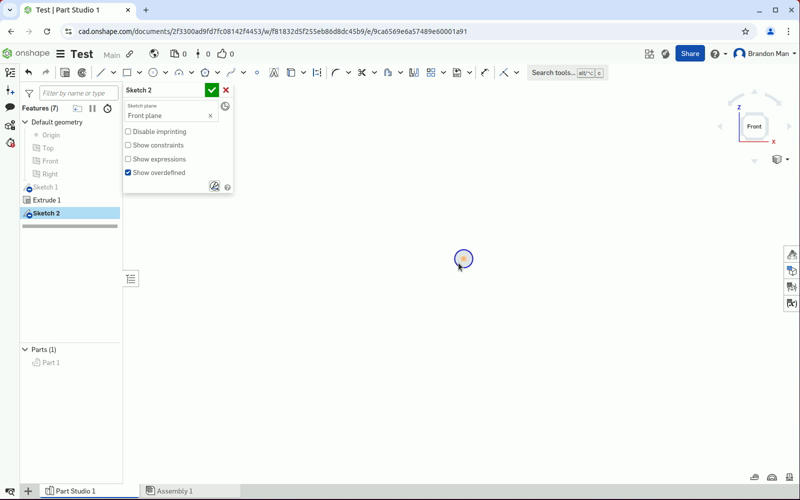
scroll(6)
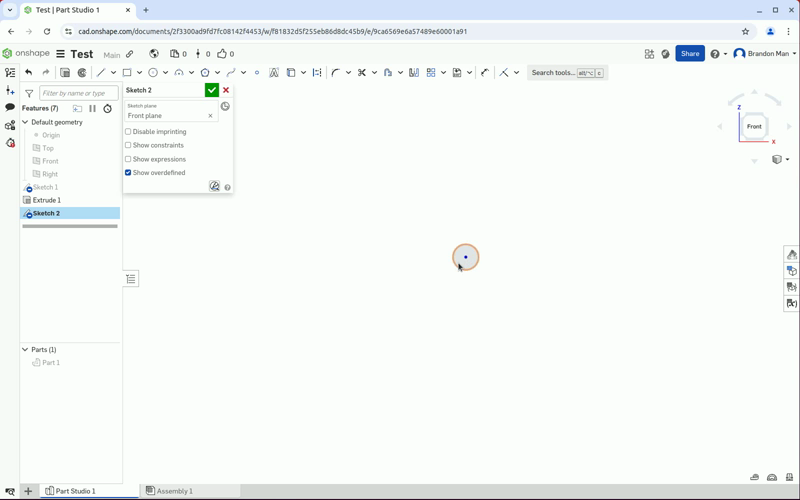
scroll(6)
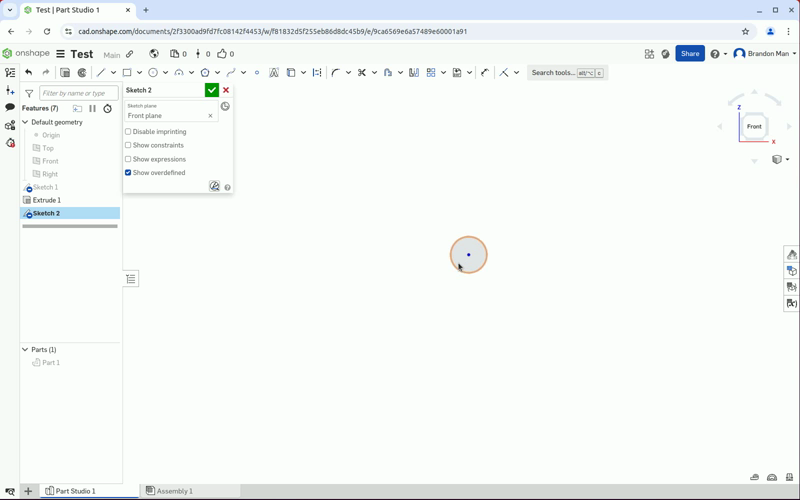
scroll(6)
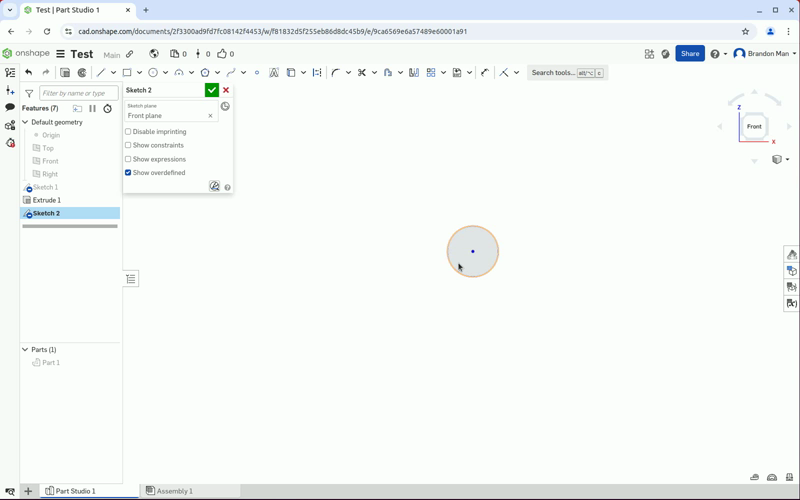
scroll(6)
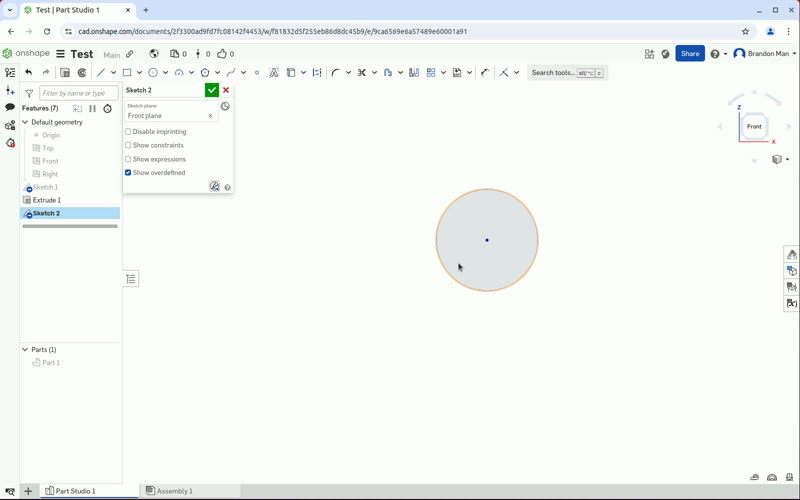
click(458, 262)
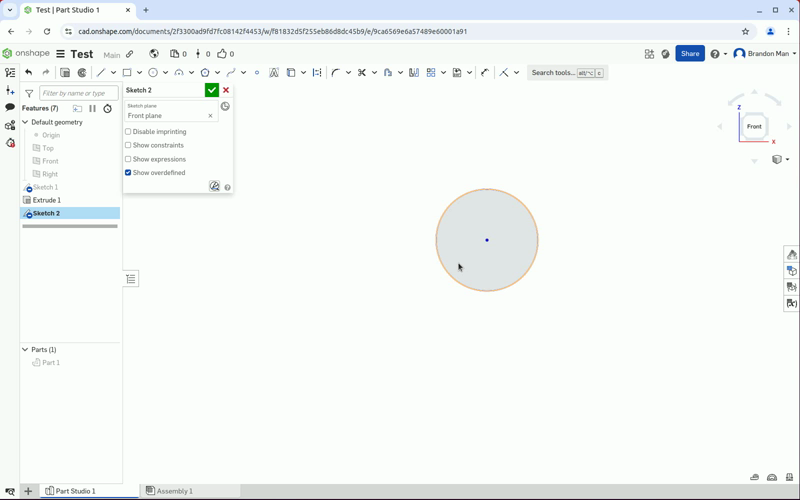
scroll(-6)
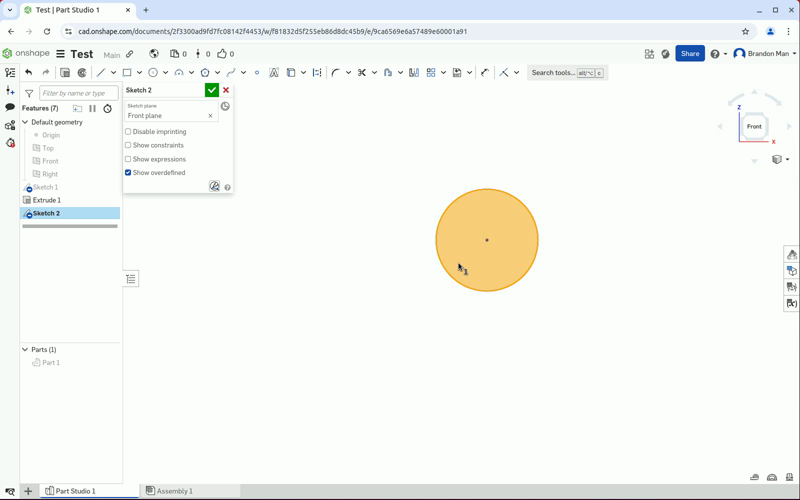
scroll(-6)
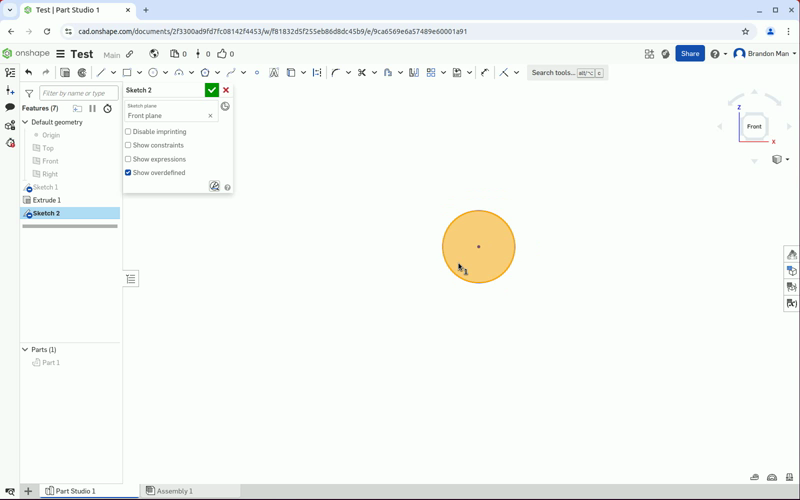
scroll(-6)
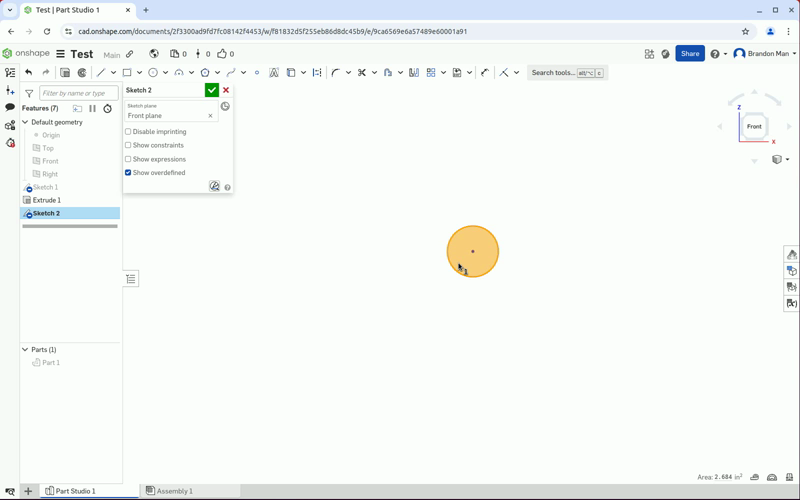
scroll(-6)
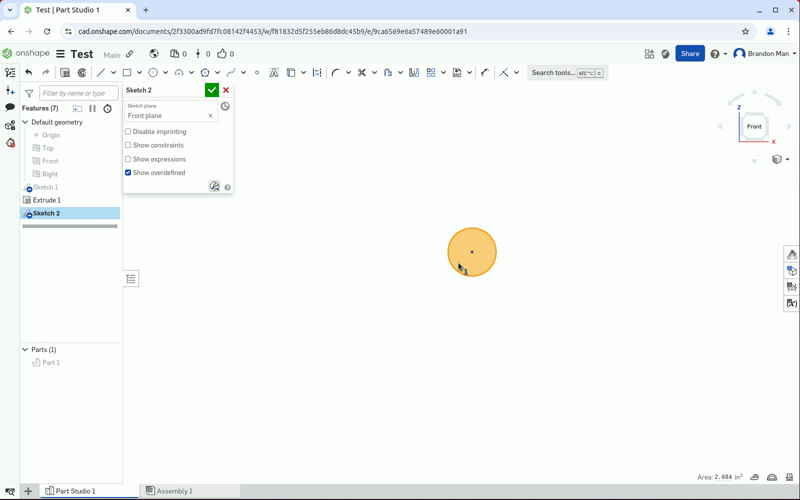
scroll(-6)
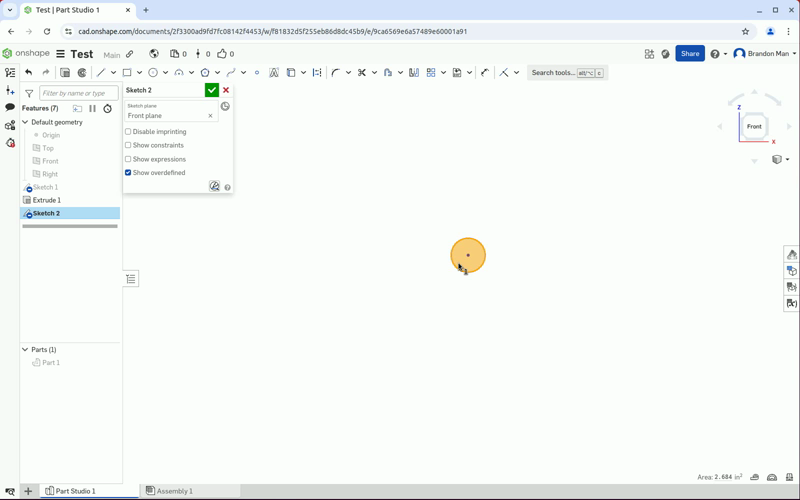
scroll(-6)
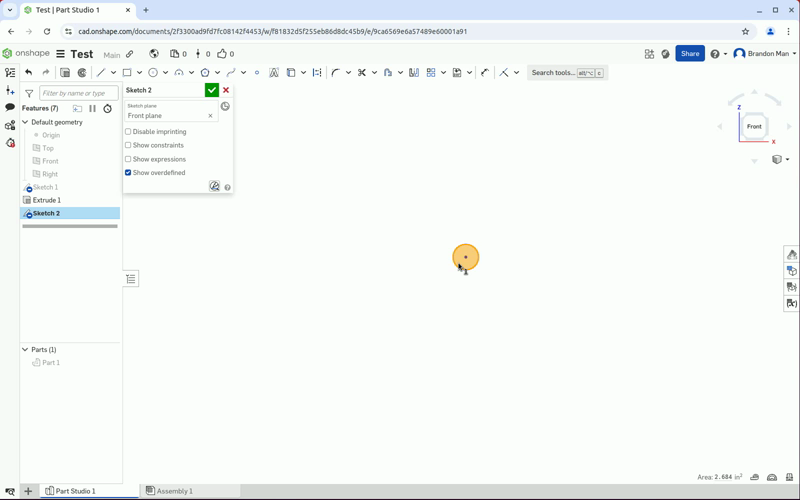
scroll(-6)
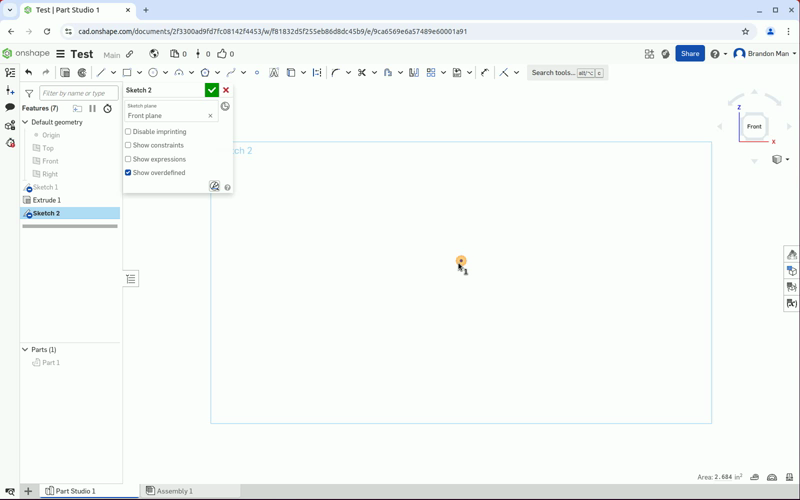
mouse_move(73, 352)
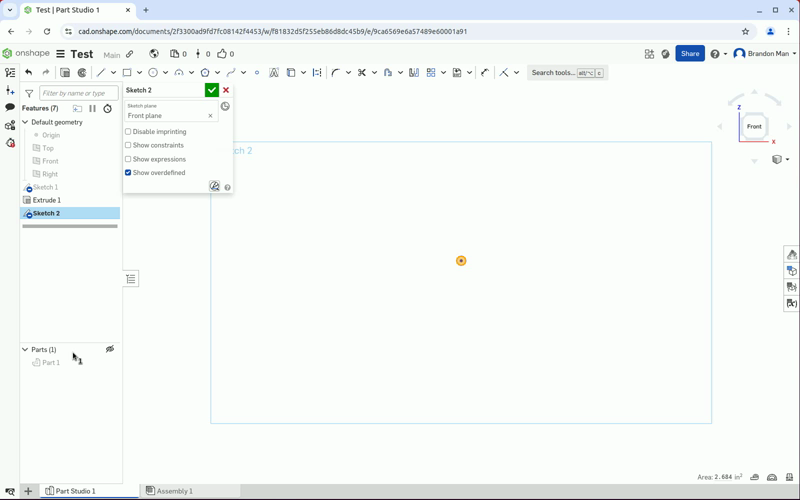
key(shift+y)
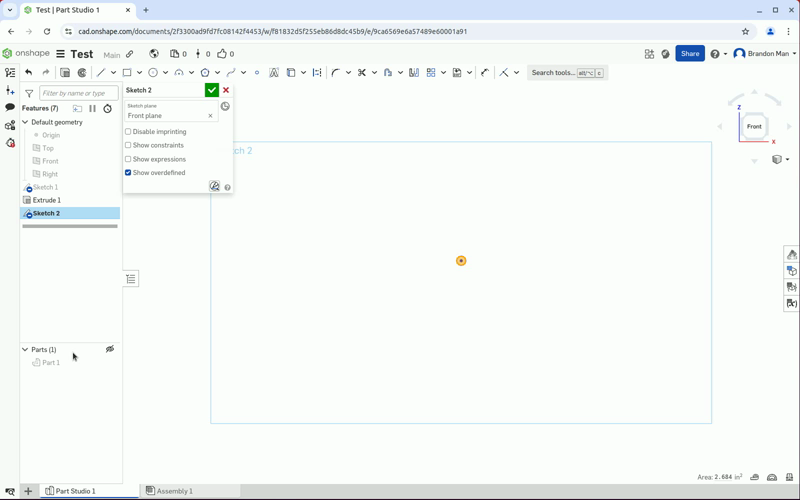
key(shift+e)
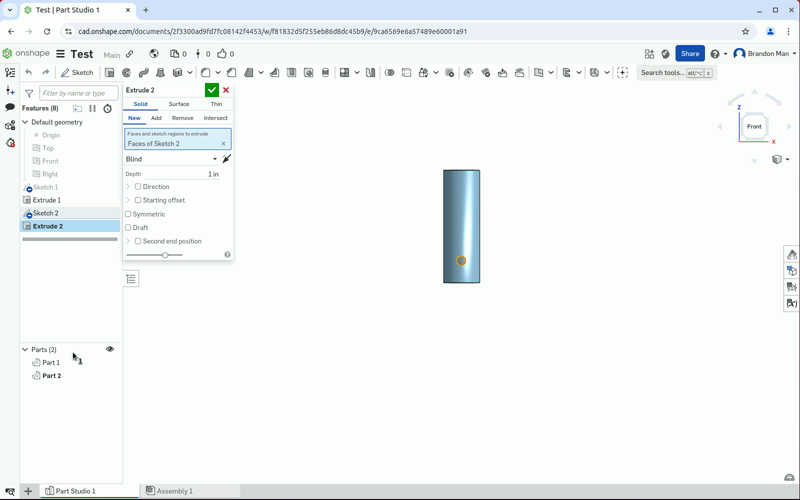
mouse_move(143, 106)
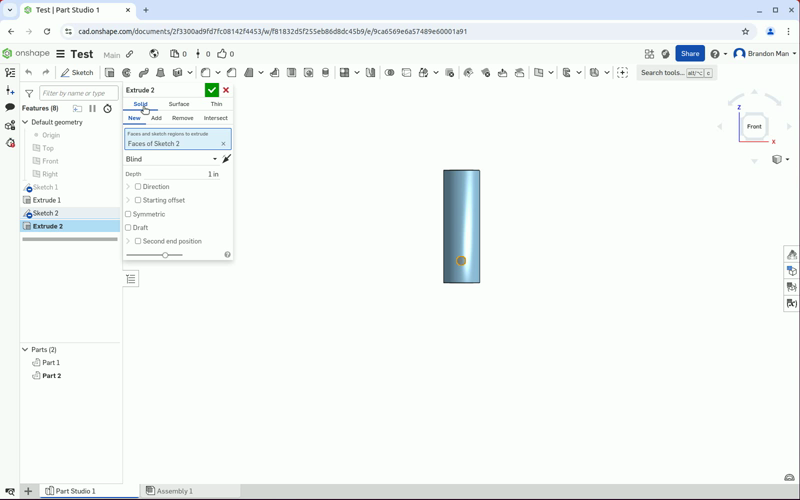
click(143, 106)
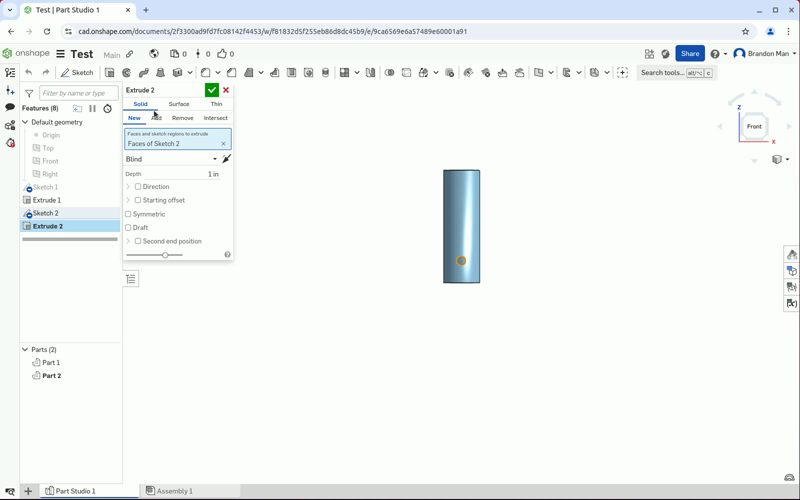
mouse_move(186, 120)
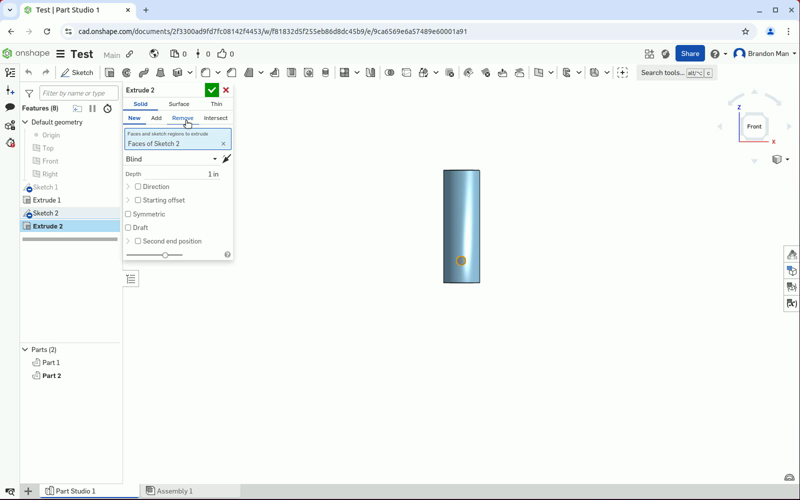
click(186, 120)
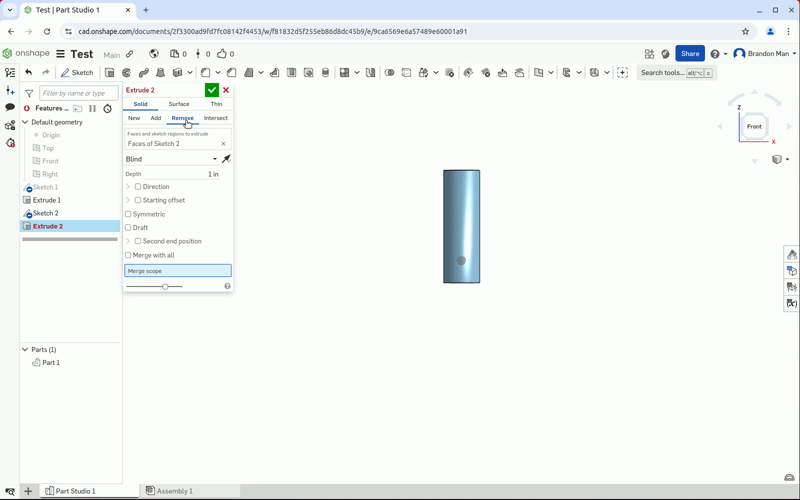
key(tab, 4)
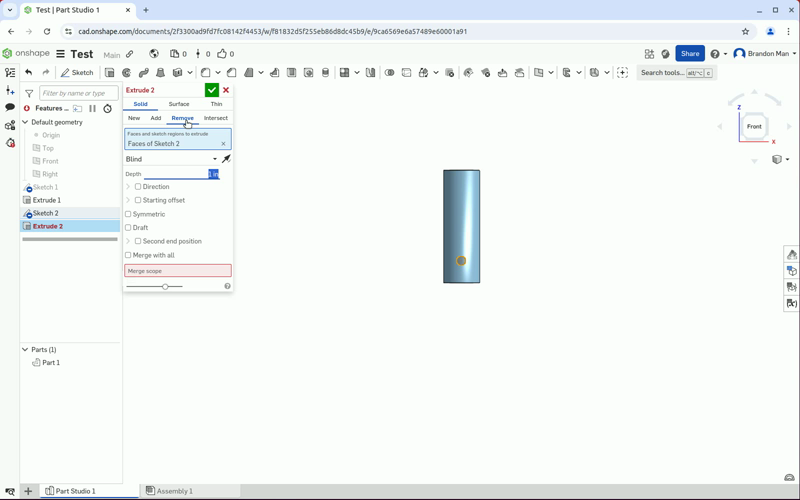
text(-11.554)
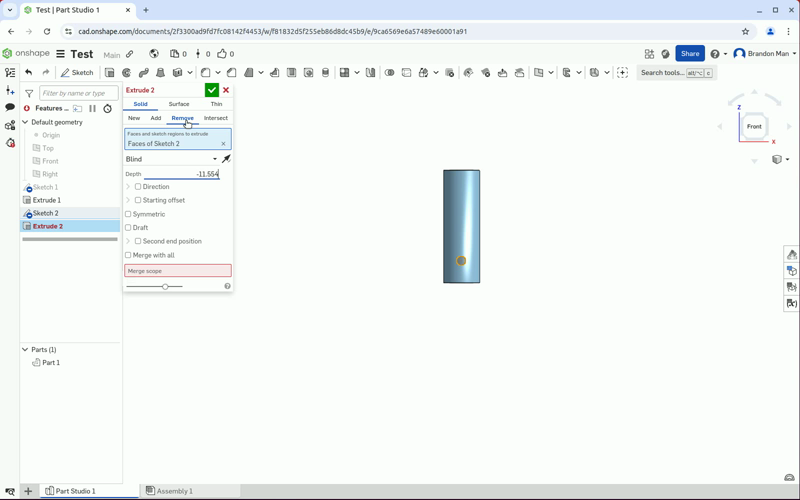
key(tab, 3)
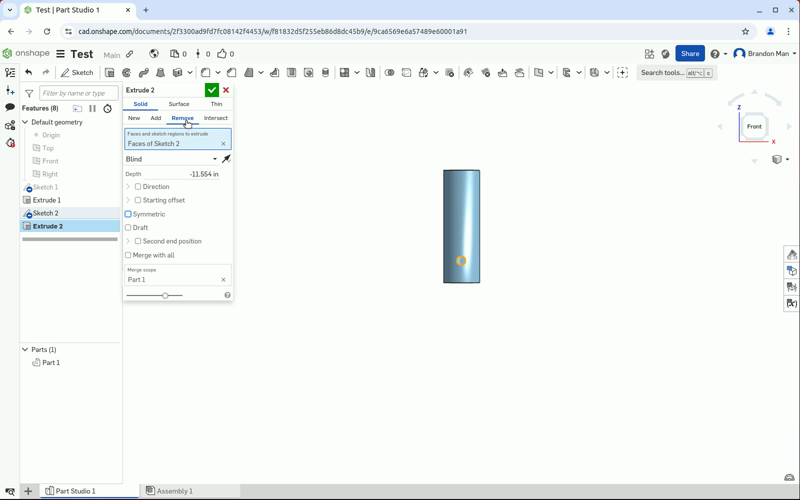
key(space)
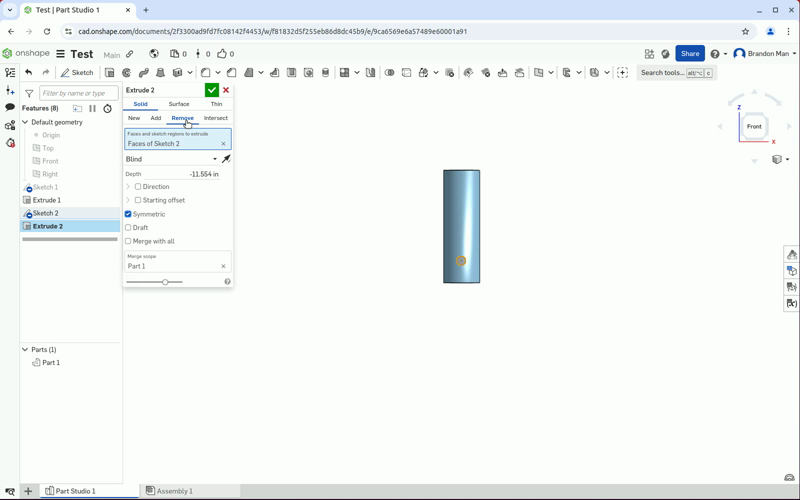
key(tab, 2)
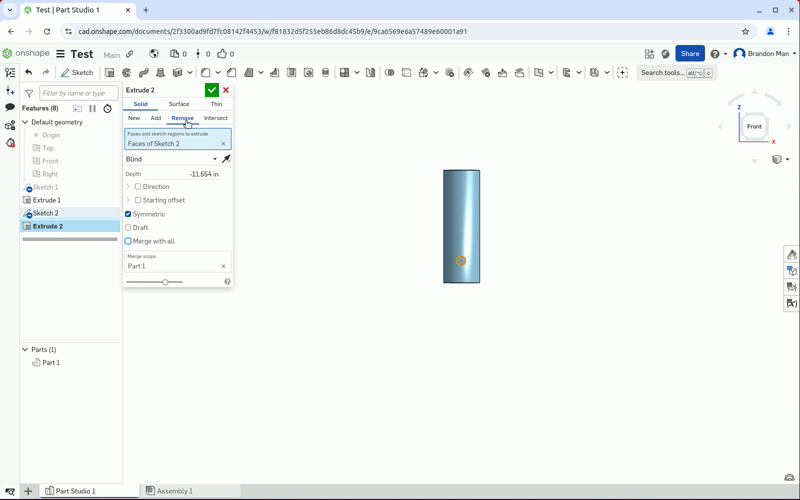
key(space)
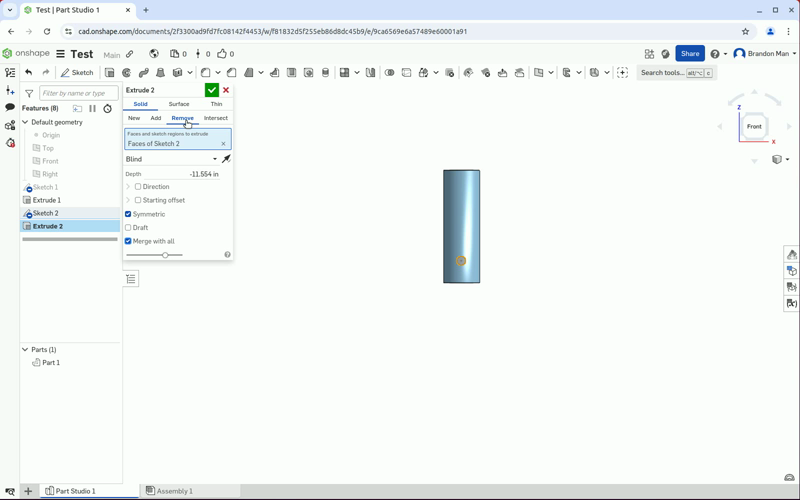
key(enter)
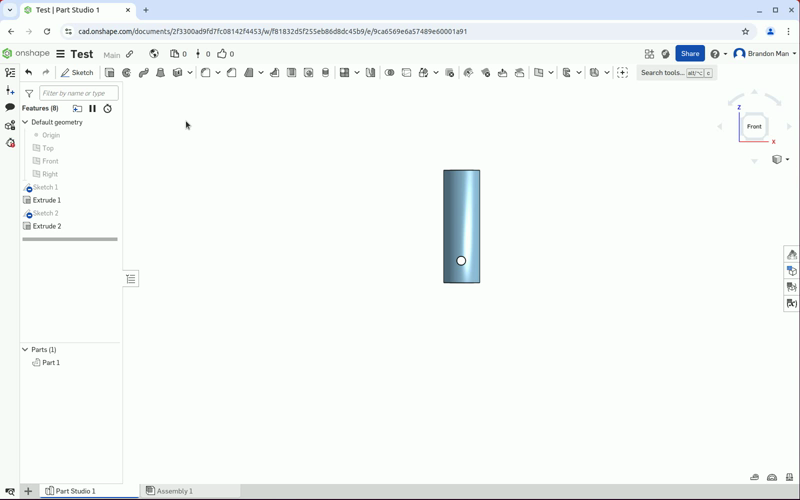
key(shift+h)
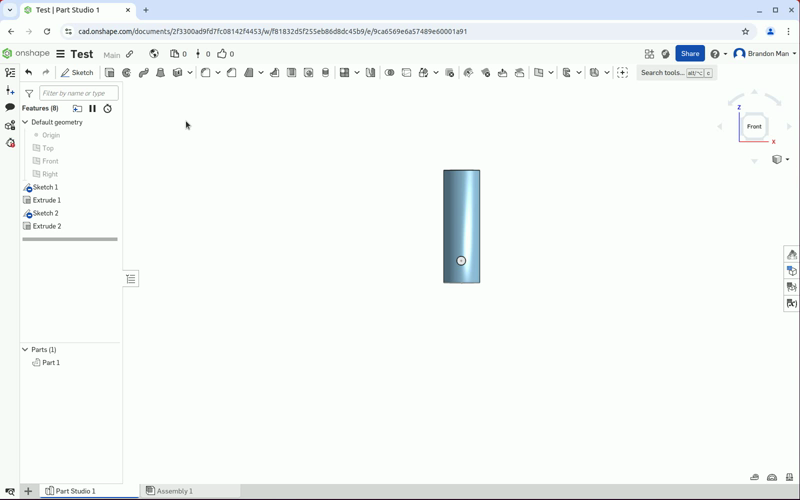
key(shift+h)
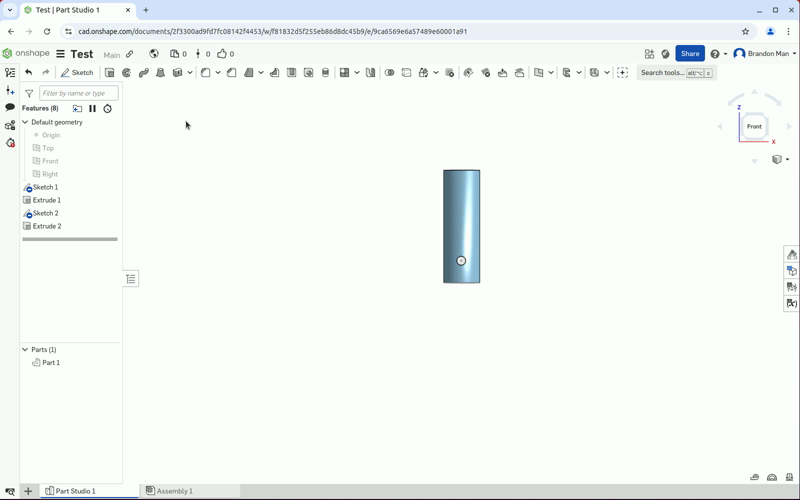
key(shift+7)
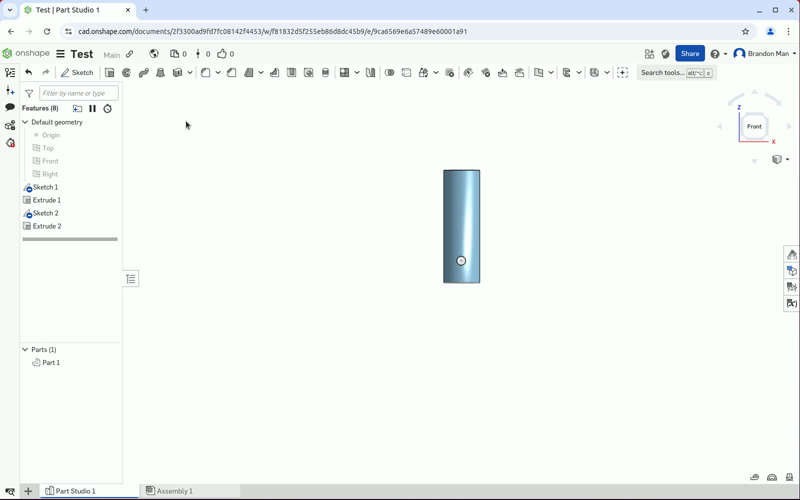
key(left, 2)
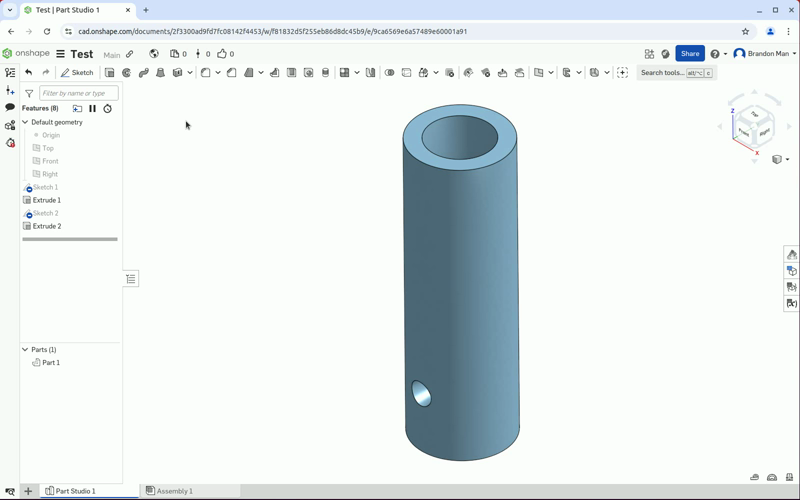
key(down, 2)
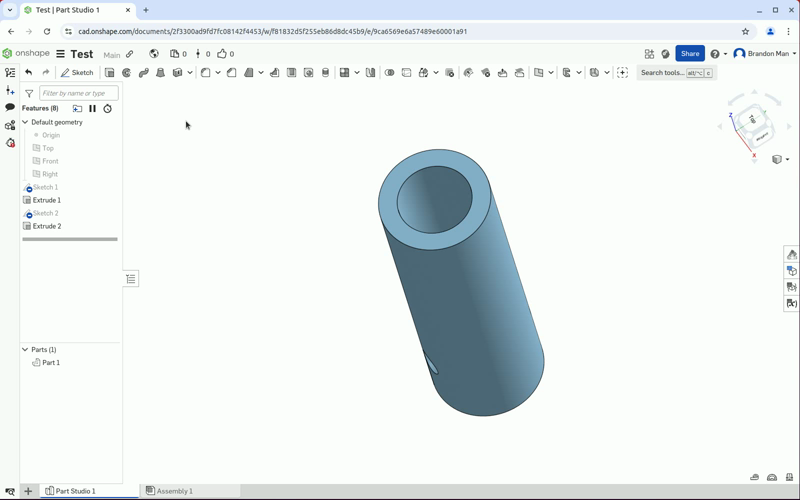
key(up, 2)
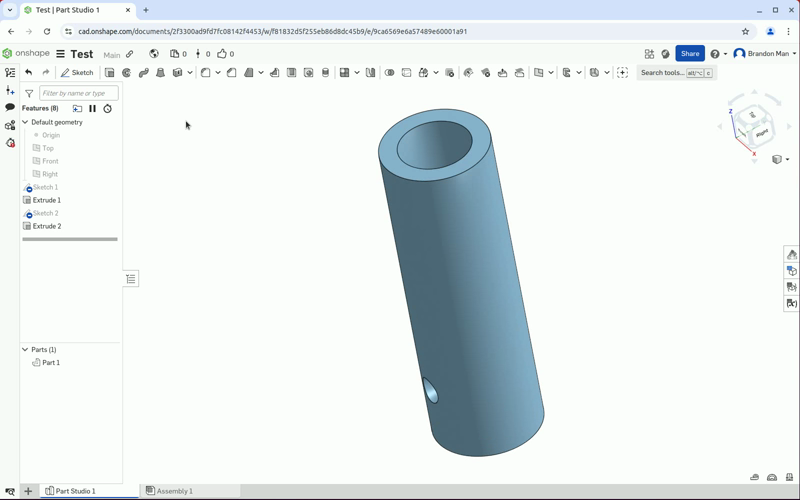
key(right, 2)
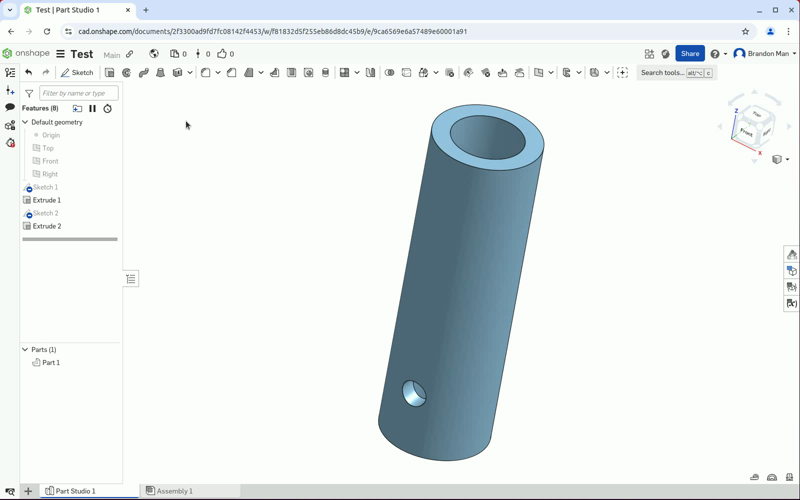
mouse_move(73, 189)
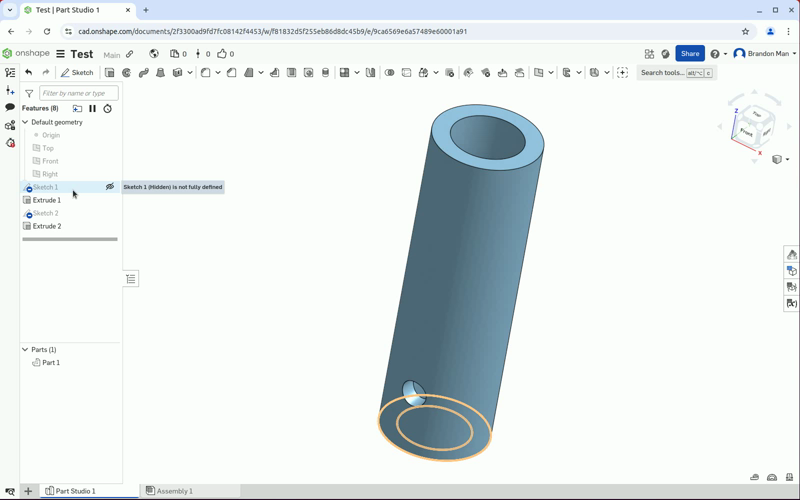
click(73, 189)